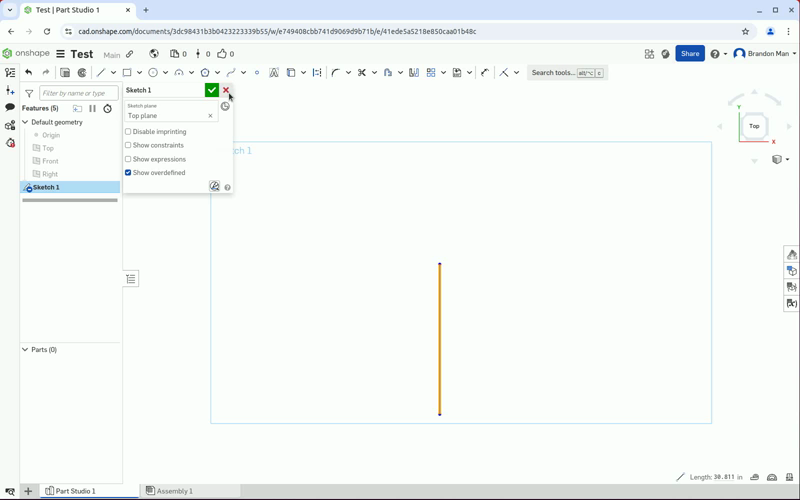
key(shift+h)
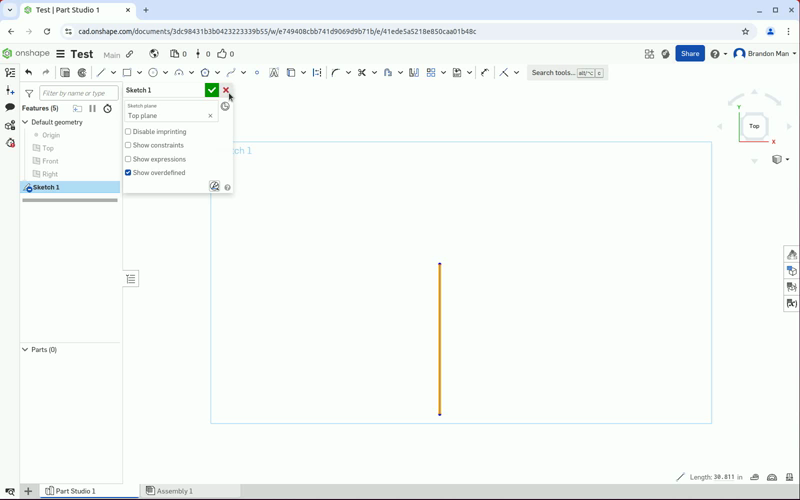
key(shift+s)
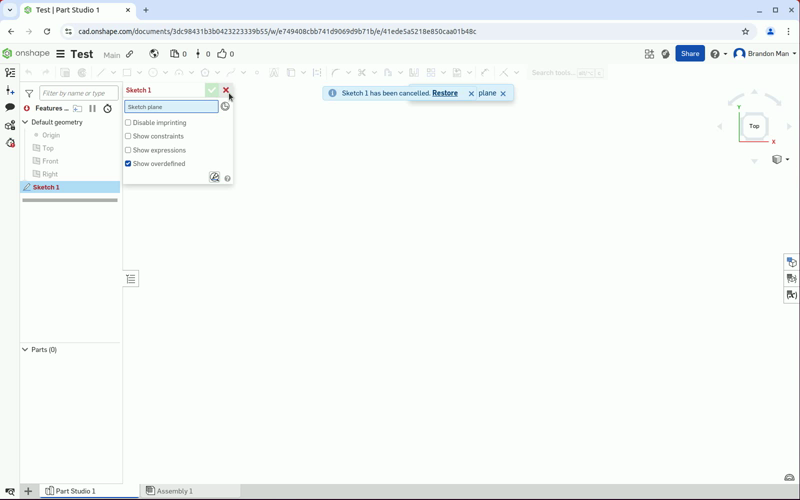
mouse_move(73, 150)
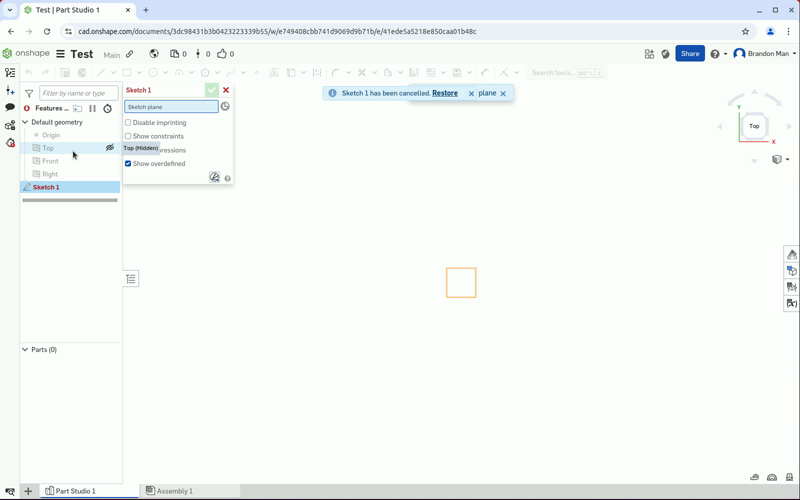
click(73, 150)
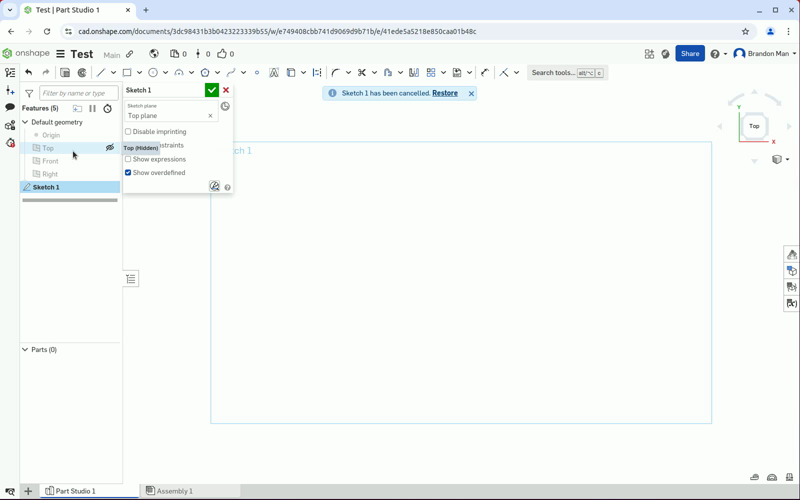
mouse_move(73, 352)
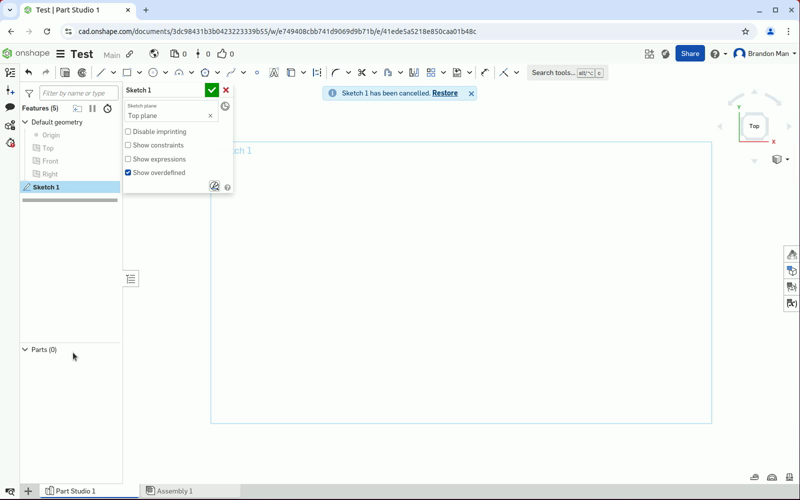
key(y)
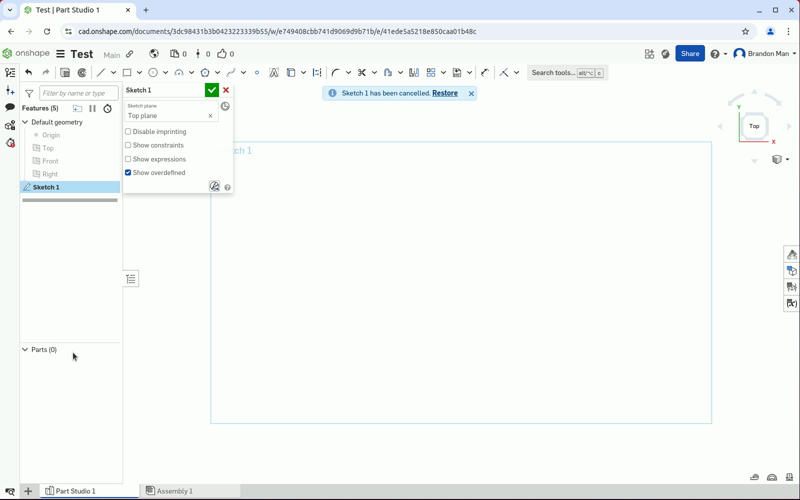
key(l)
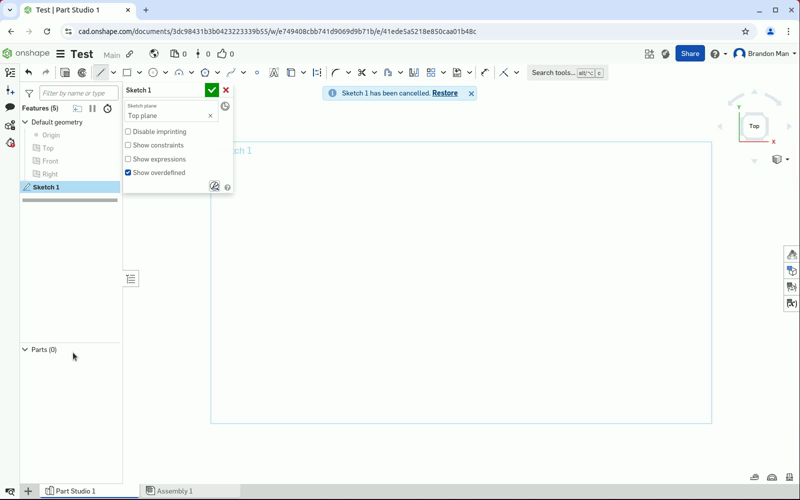
key_down(shift)
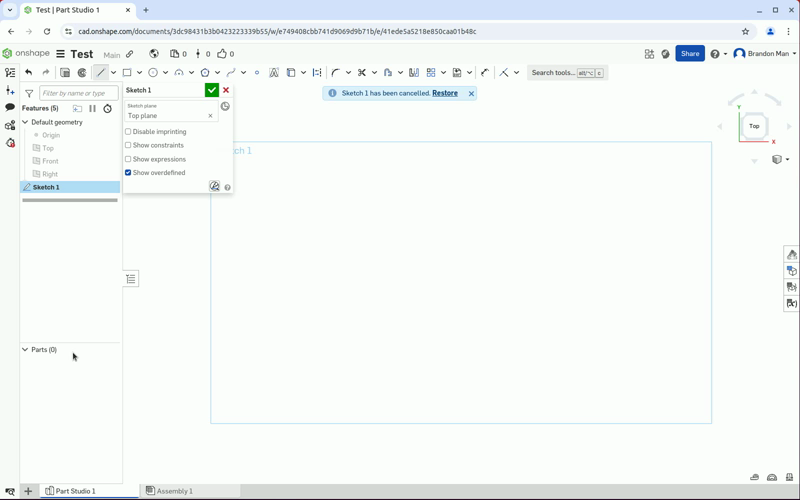
mouse_move(382, 367)
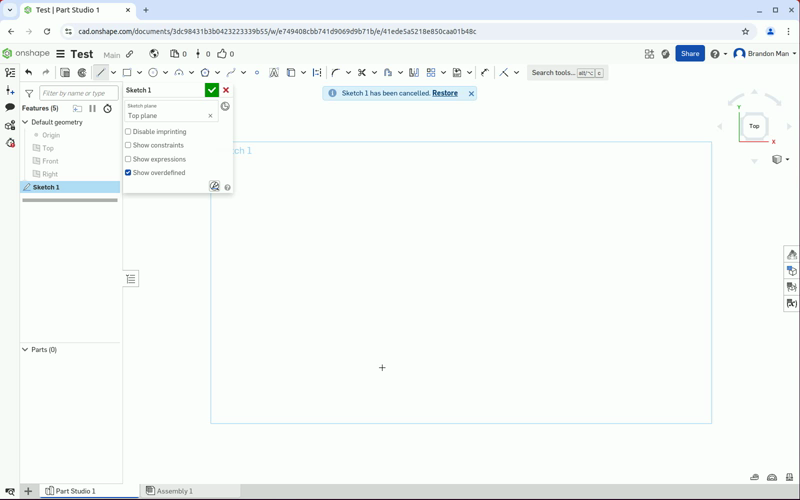
click(382, 367)
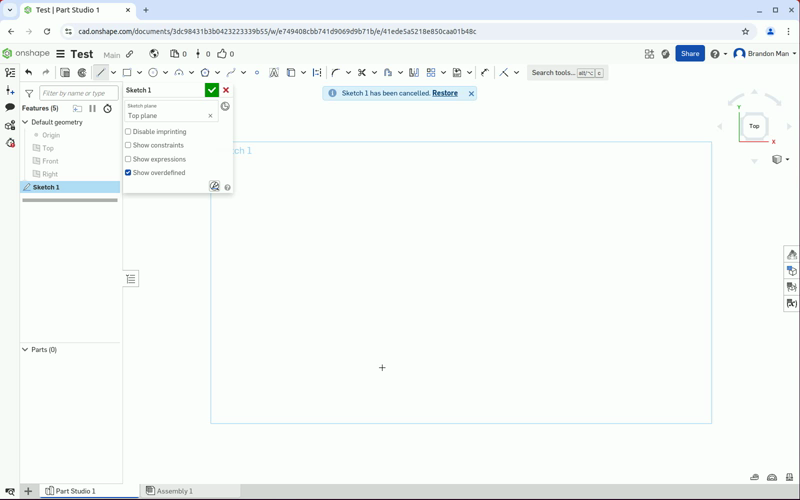
key_up(shift)
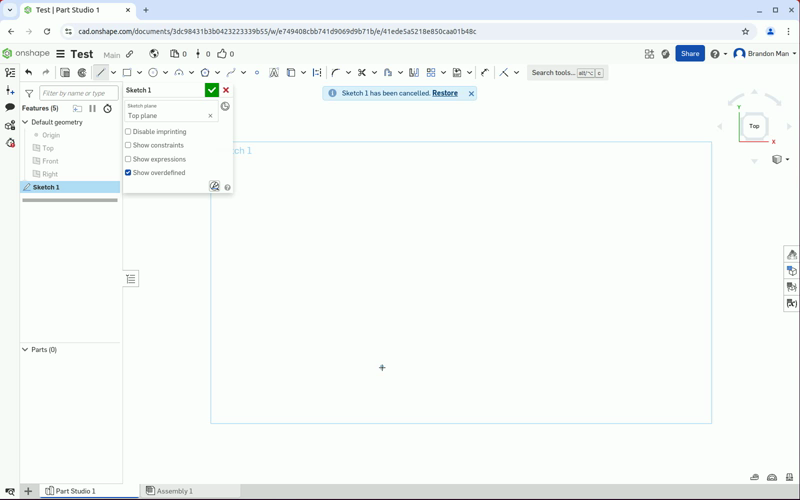
key_down(shift)
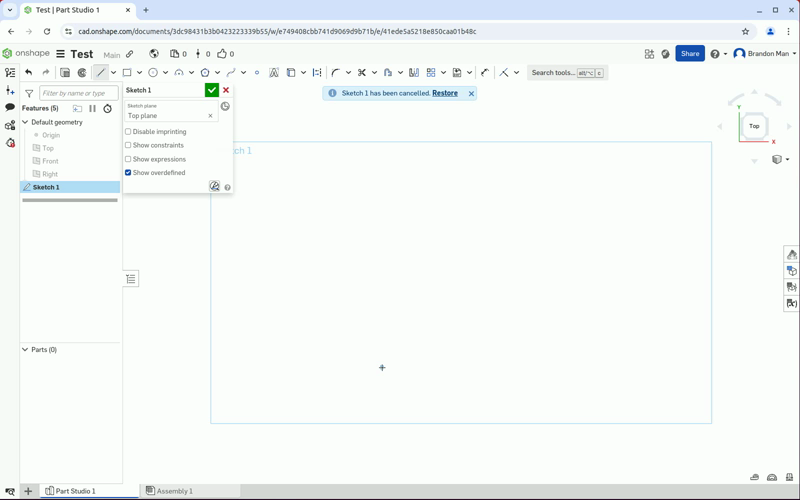
mouse_move(540, 367)
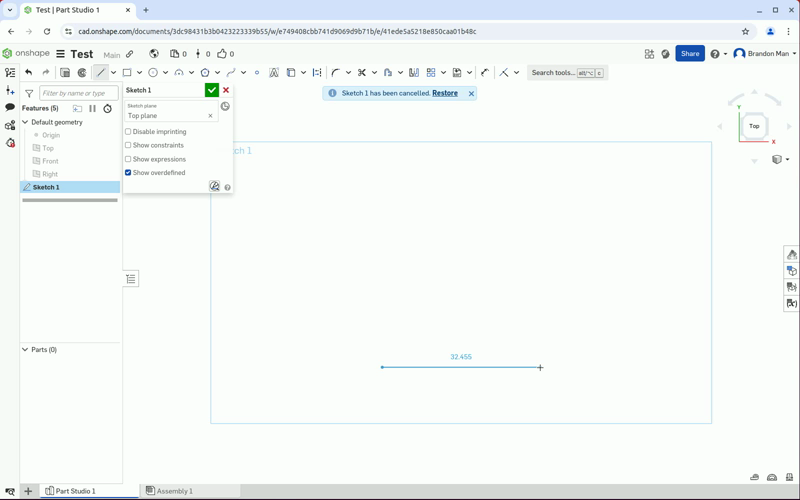
click(540, 367)
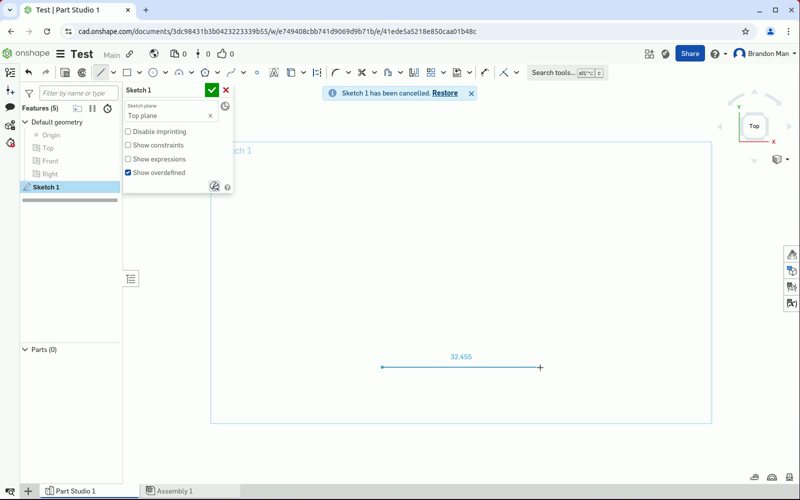
key_up(shift)
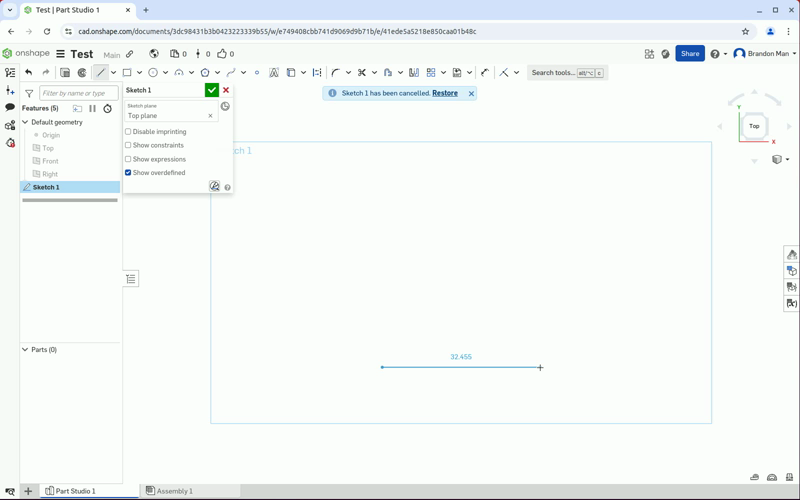
key_down(shift)
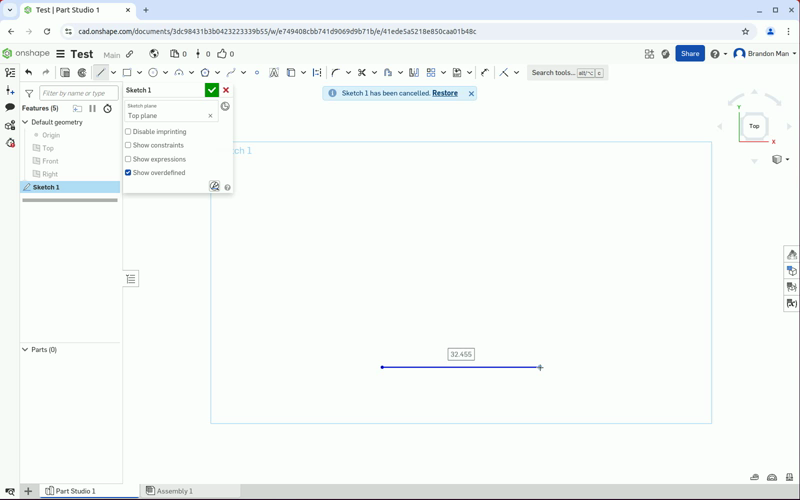
mouse_move(540, 198)
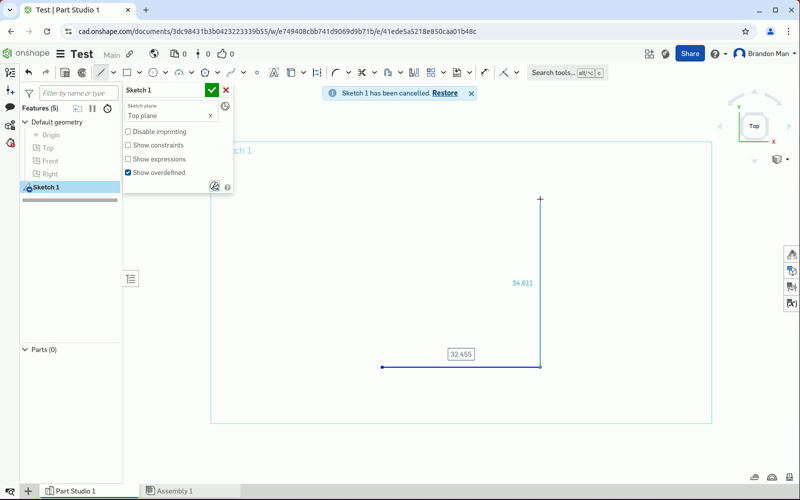
click(540, 198)
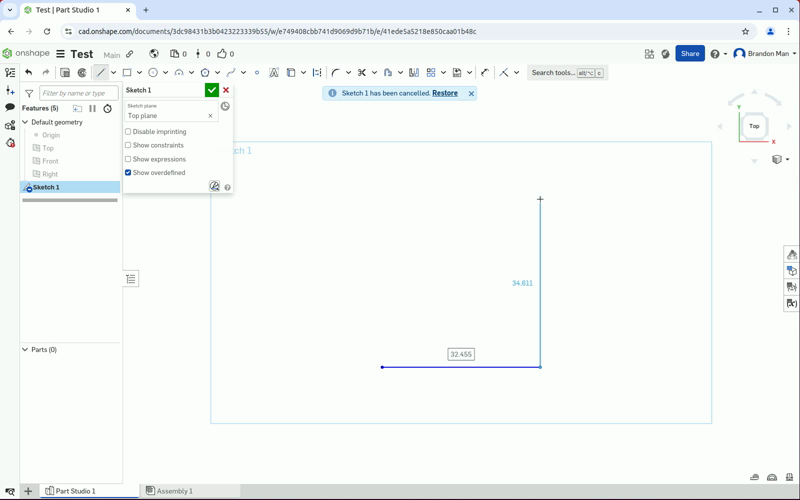
key_up(shift)
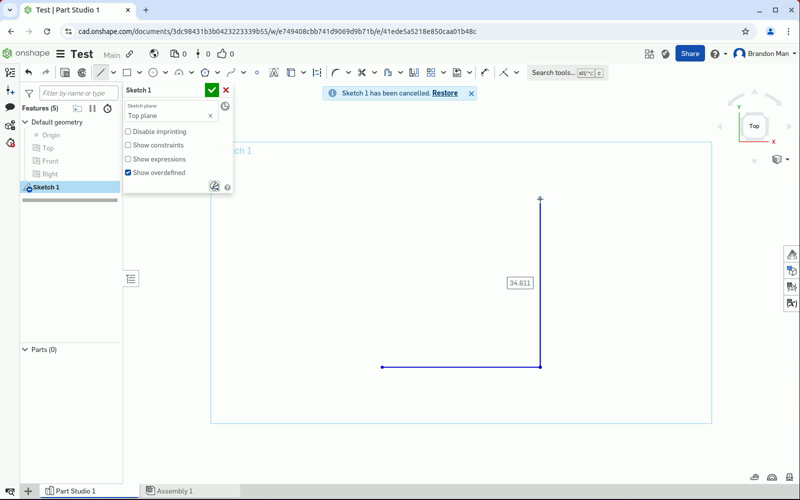
key_down(shift)
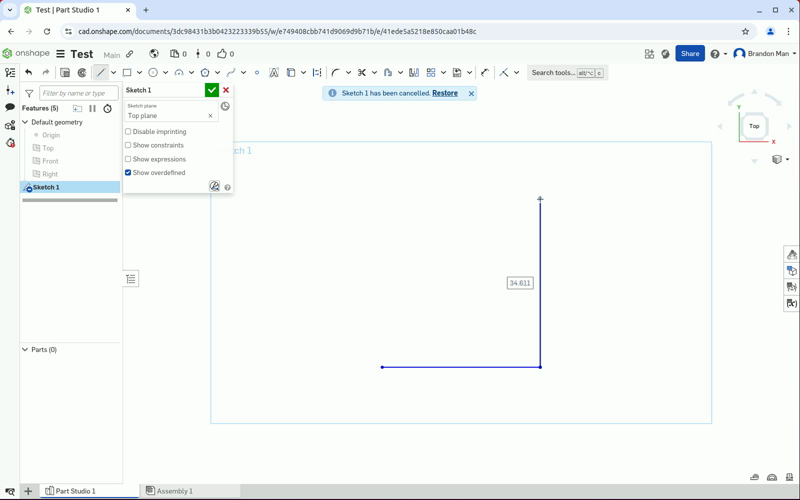
mouse_move(382, 198)
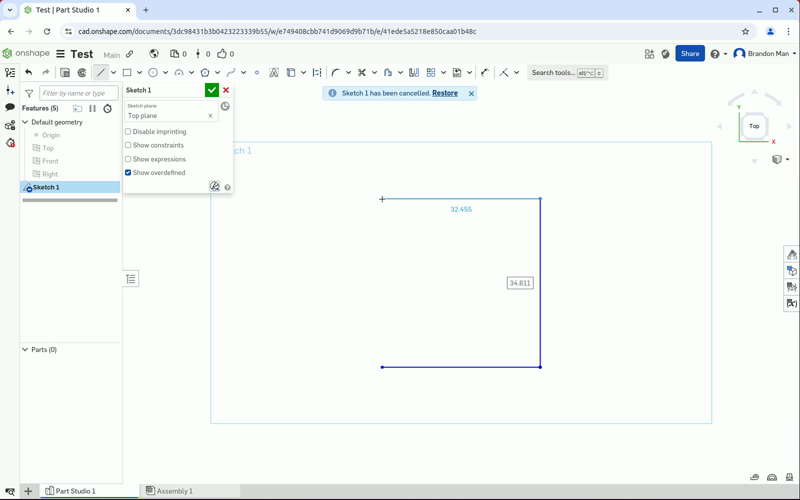
click(382, 198)
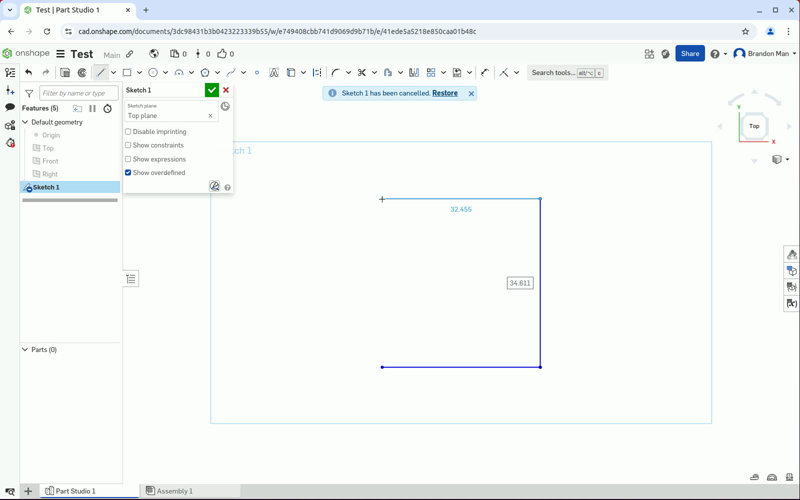
key_up(shift)
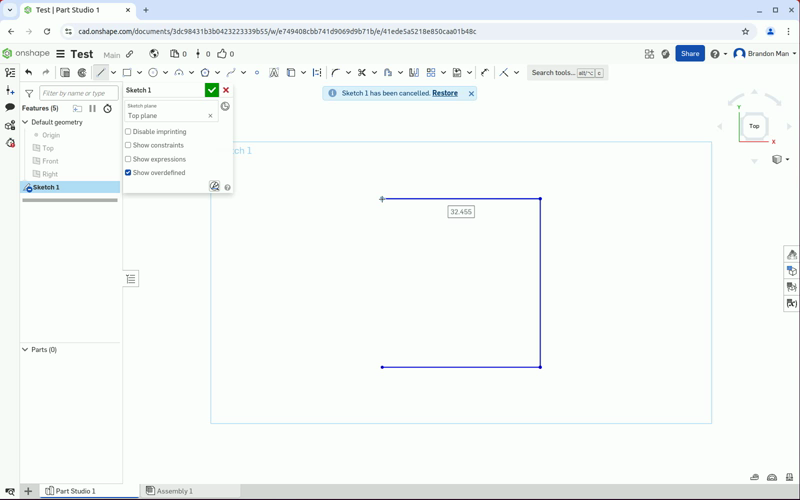
key_down(shift)
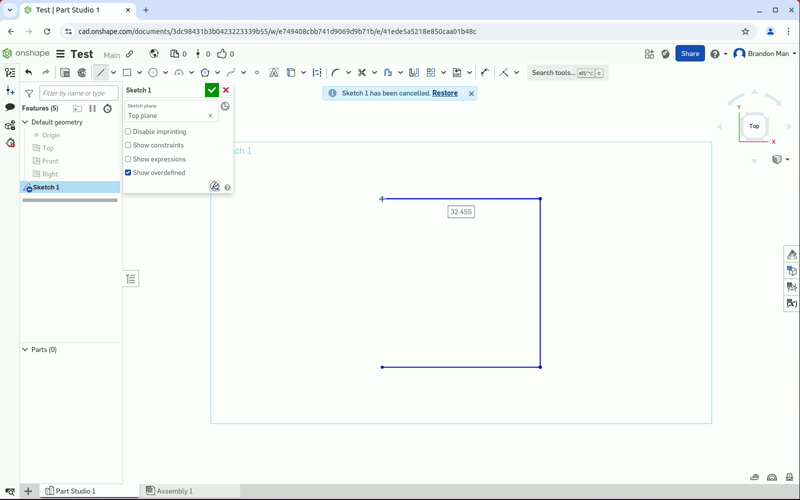
mouse_move(382, 367)
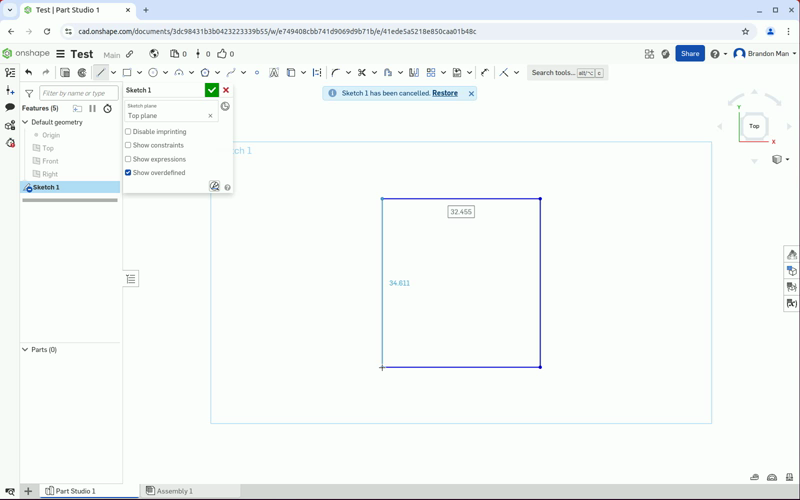
key_up(shift)
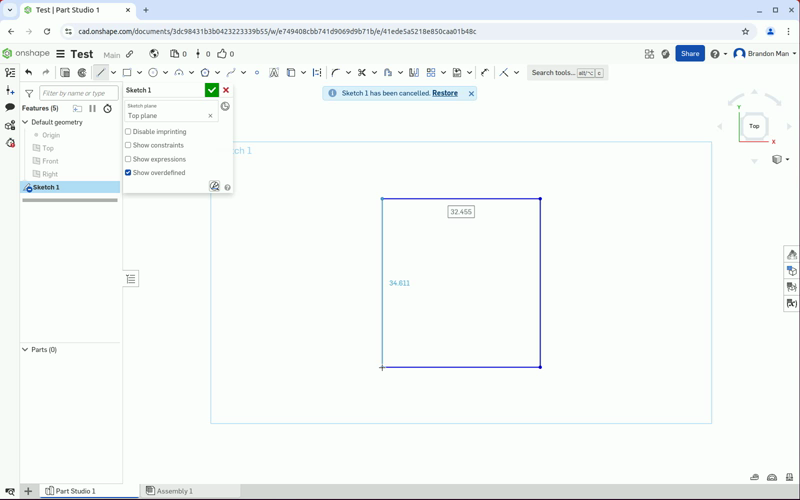
click(382, 367)
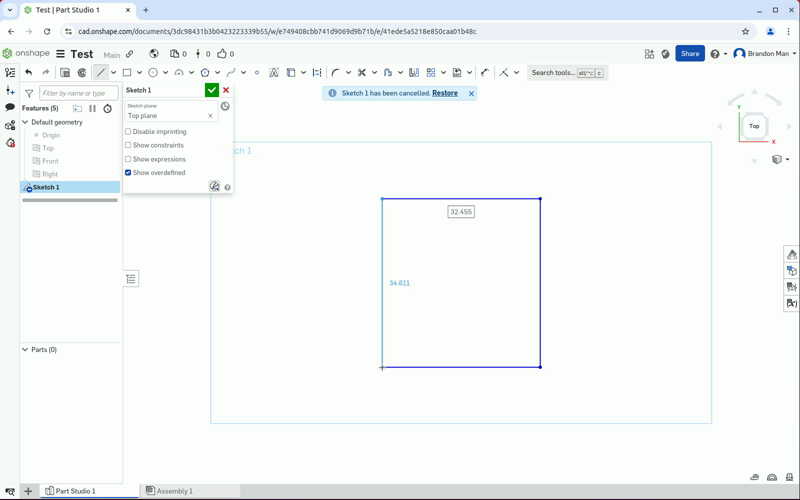
key(esc)
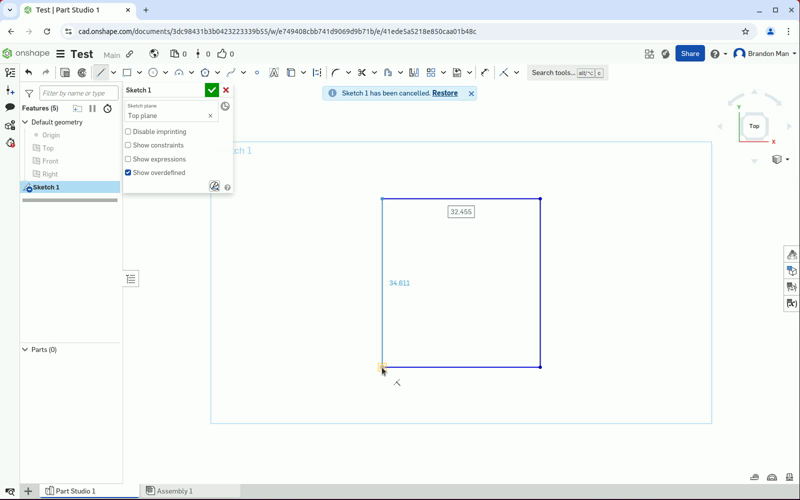
key(l)
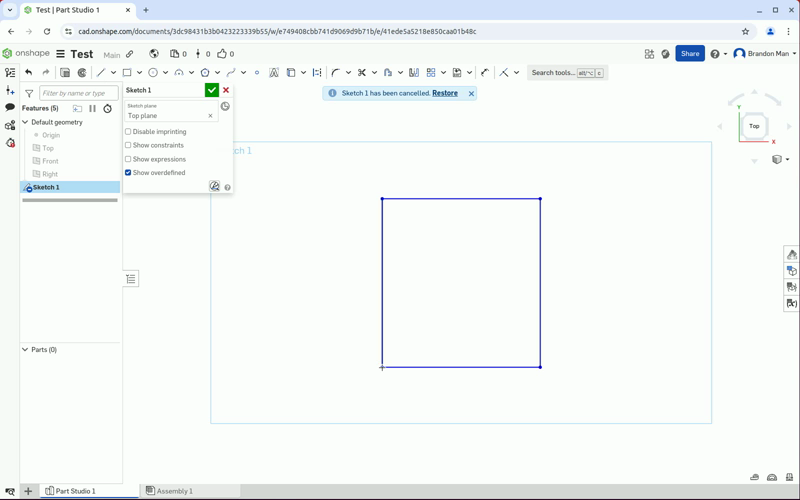
key_down(shift)
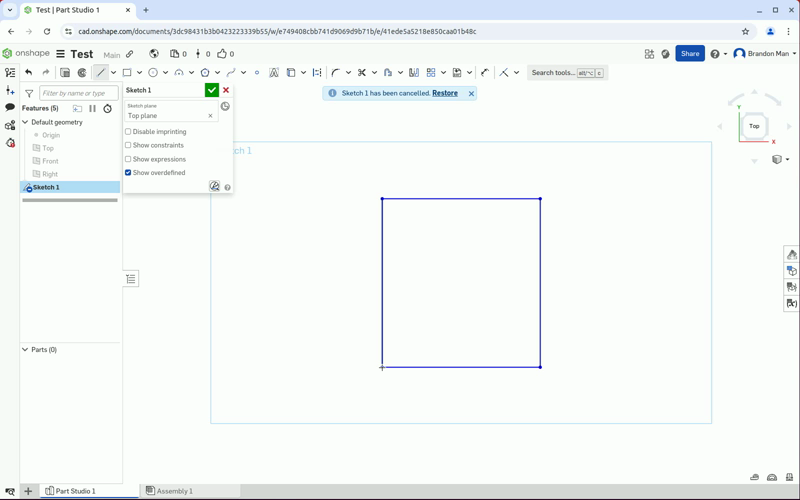
mouse_move(405, 344)
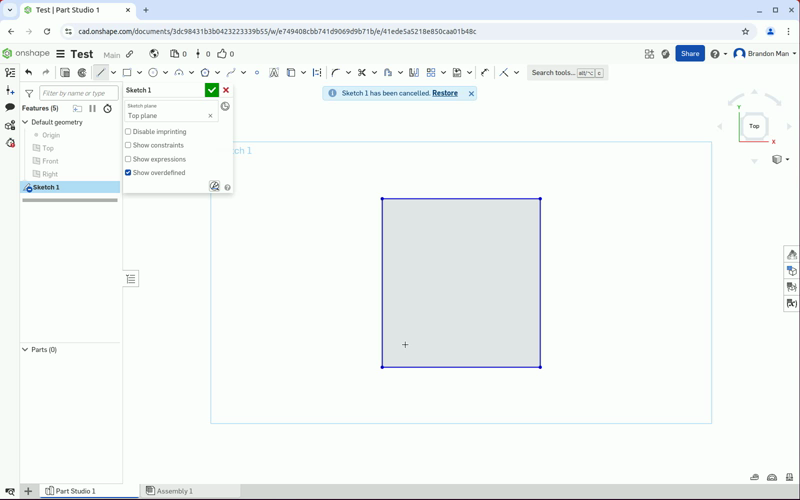
click(405, 344)
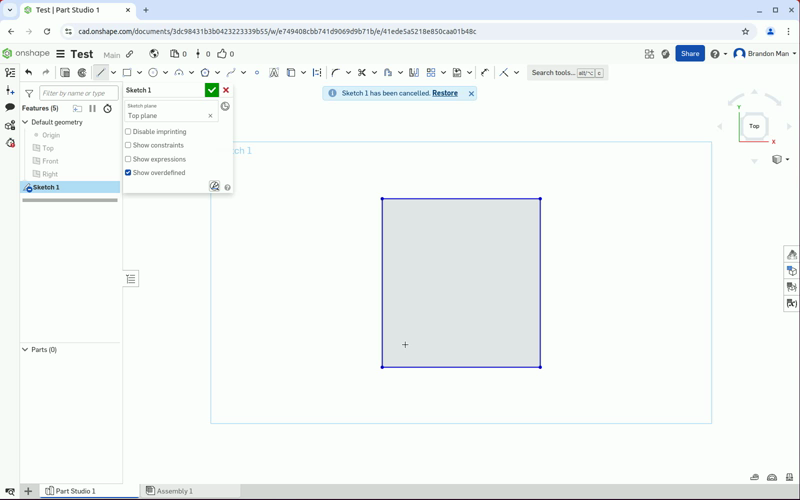
key_up(shift)
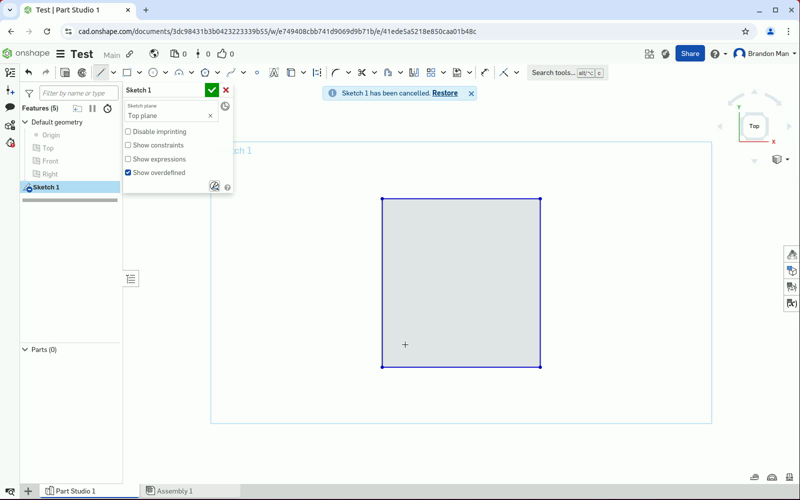
key_down(shift)
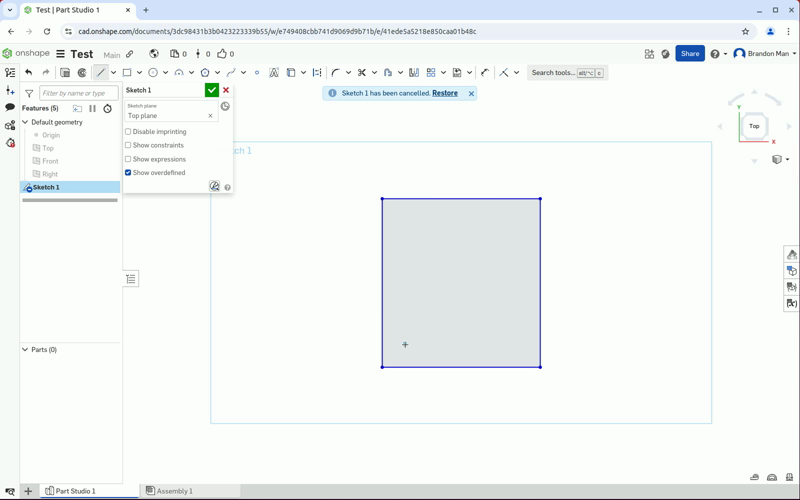
mouse_move(516, 344)
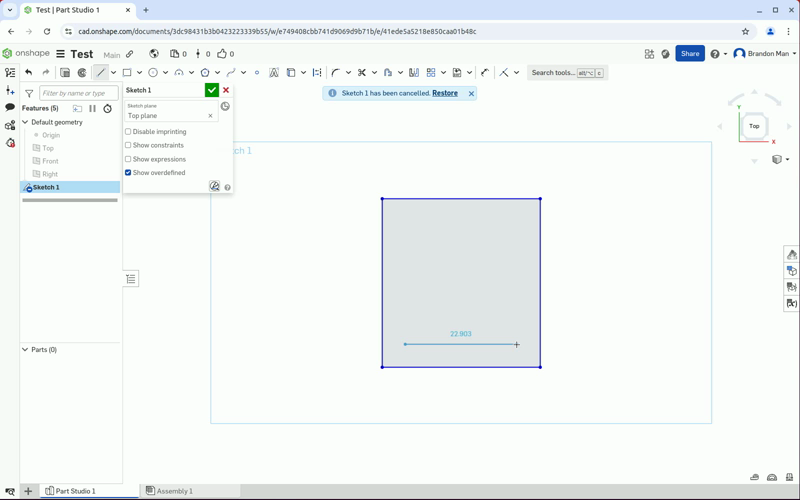
click(516, 344)
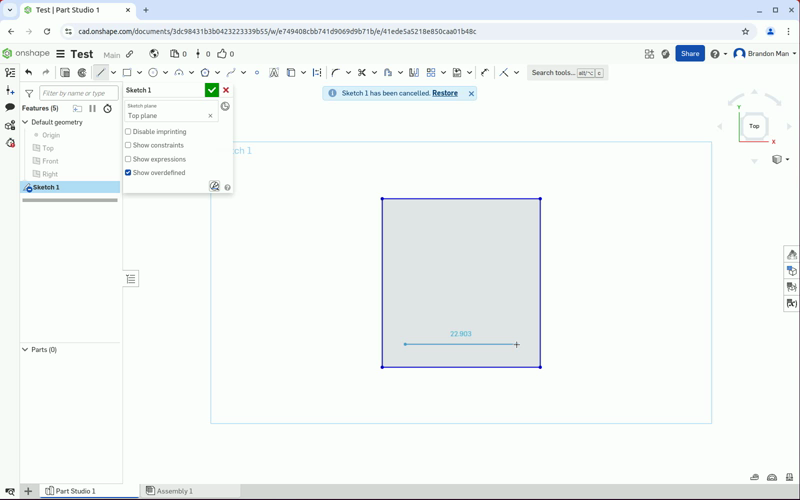
key_up(shift)
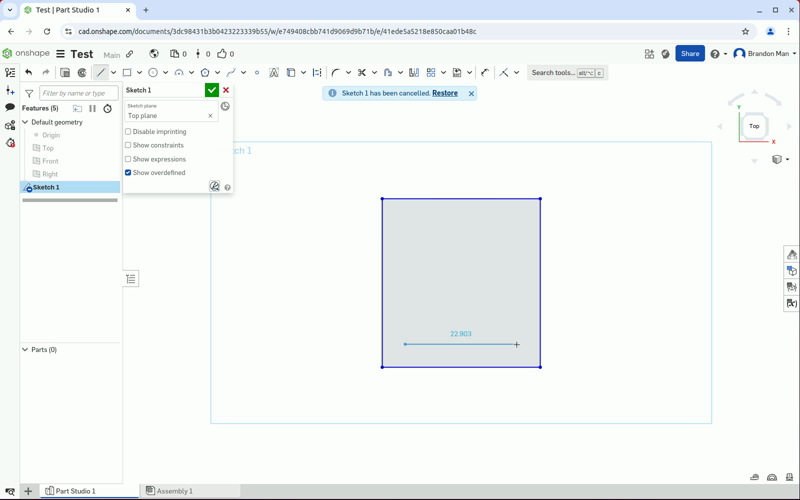
key_down(shift)
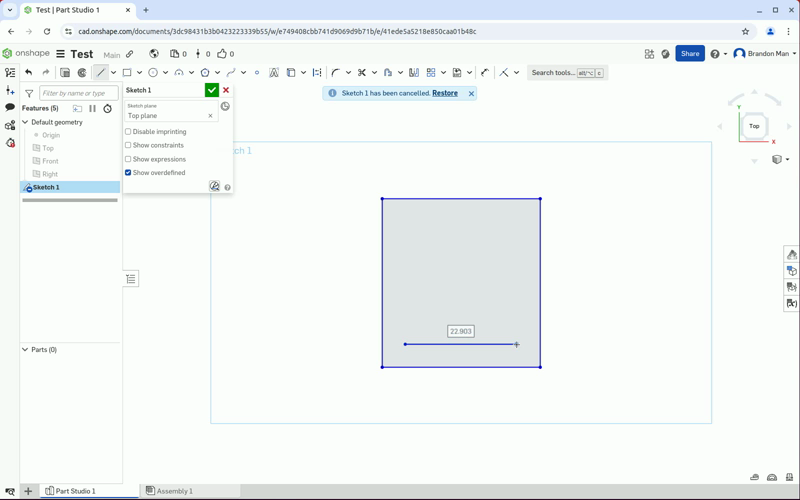
mouse_move(516, 222)
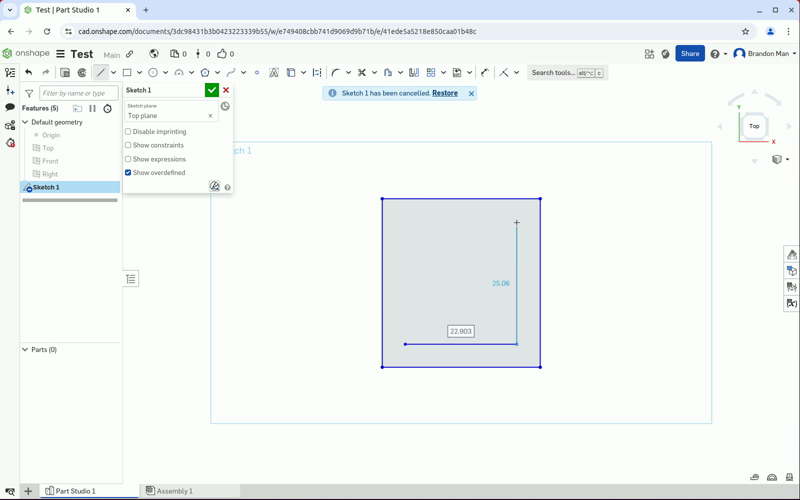
click(516, 222)
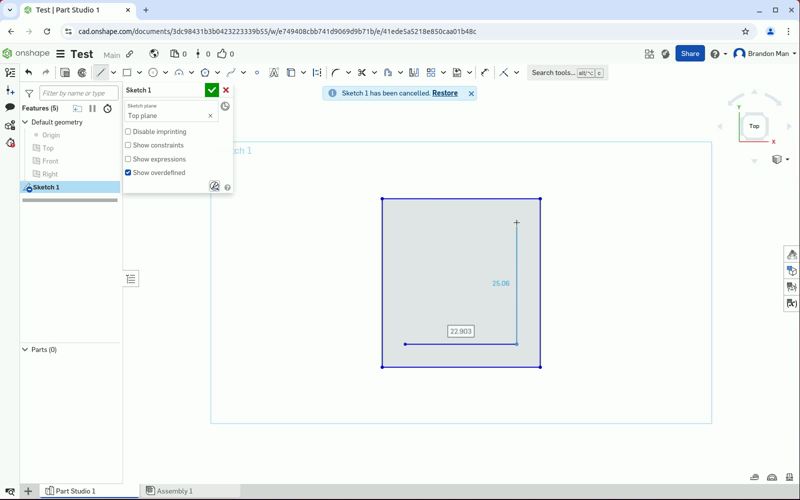
key_up(shift)
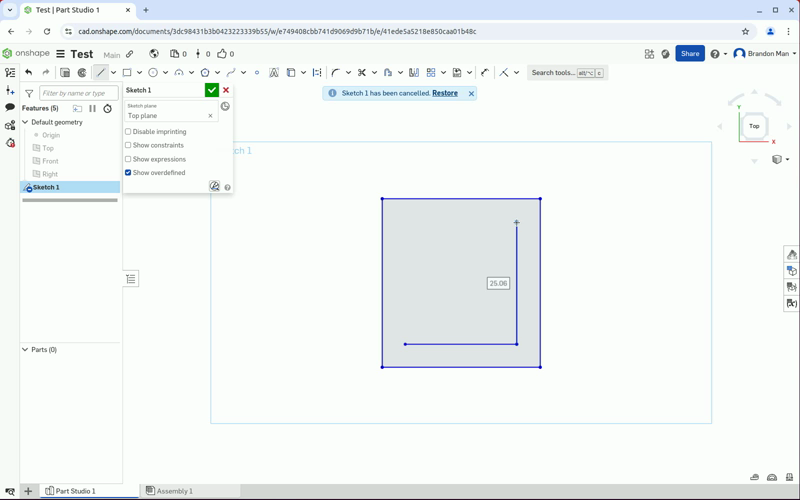
key_down(shift)
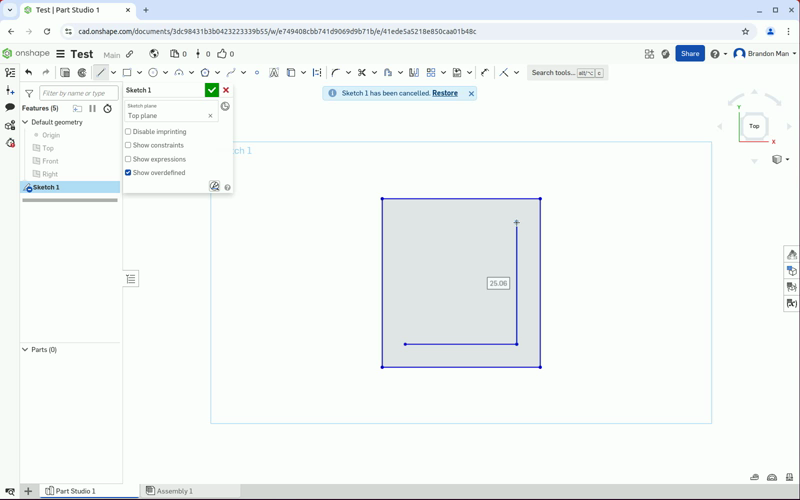
mouse_move(405, 222)
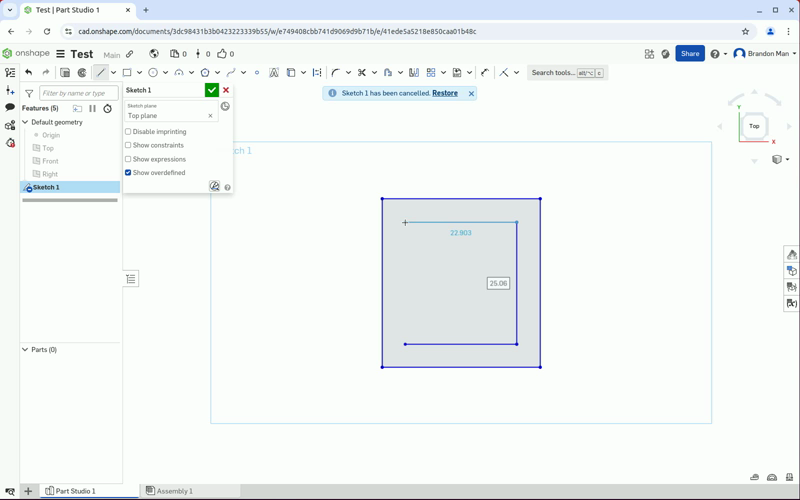
click(405, 222)
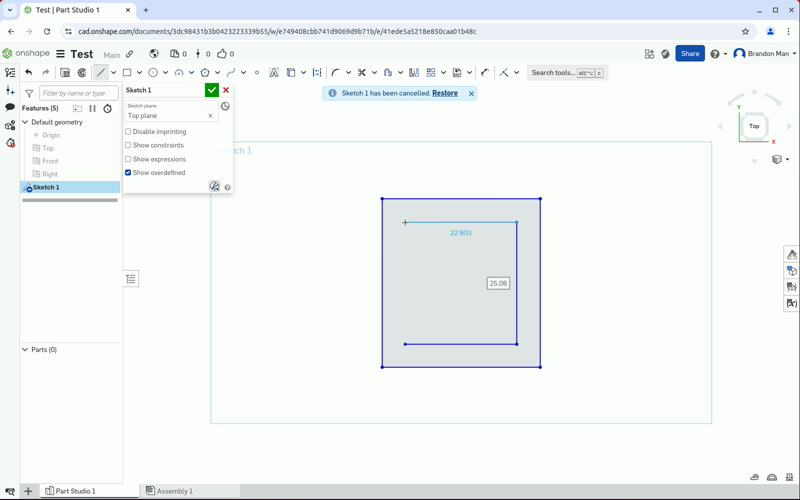
key_up(shift)
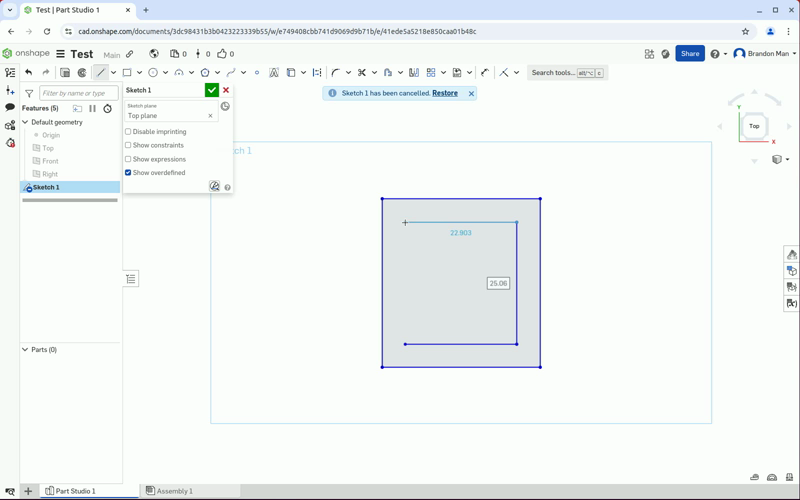
key_down(shift)
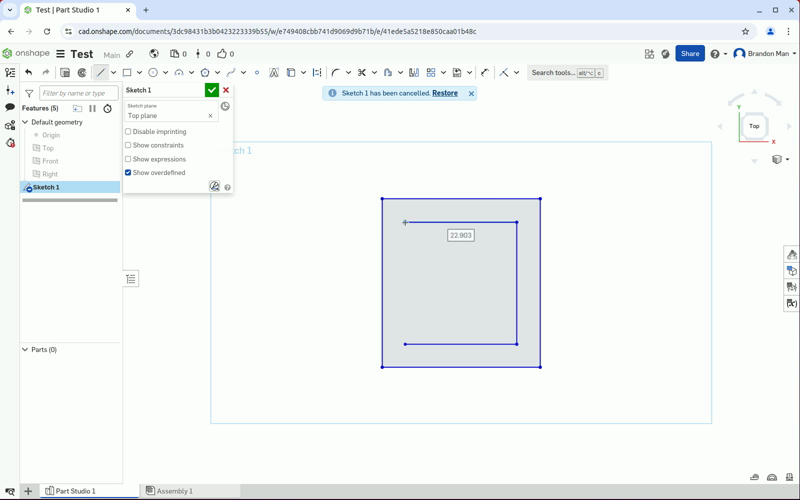
mouse_move(405, 344)
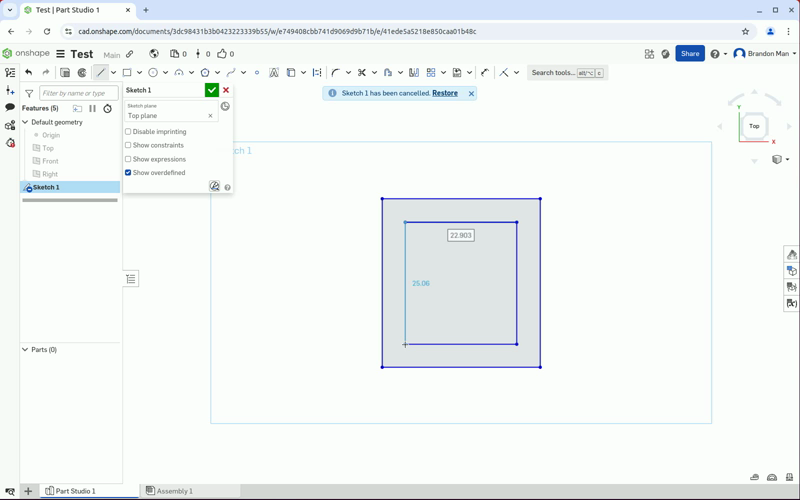
key_up(shift)
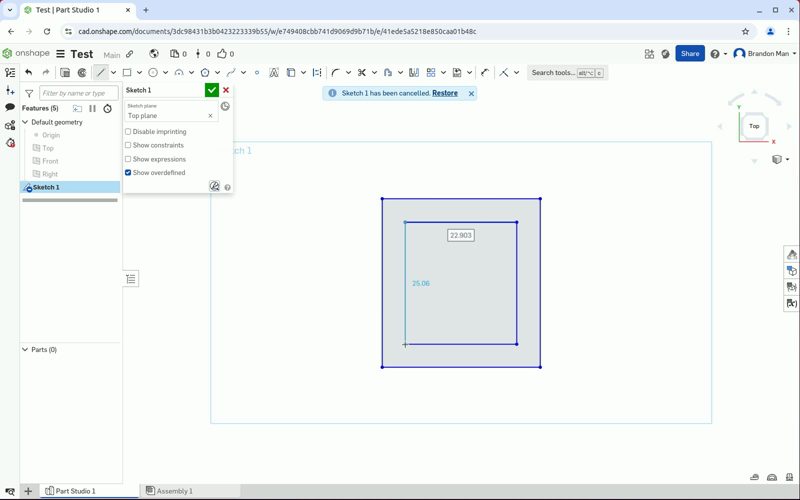
click(405, 344)
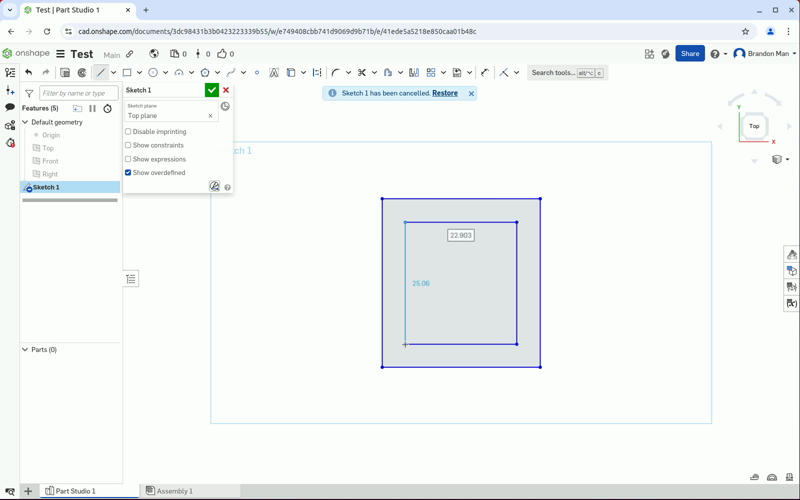
key(esc)
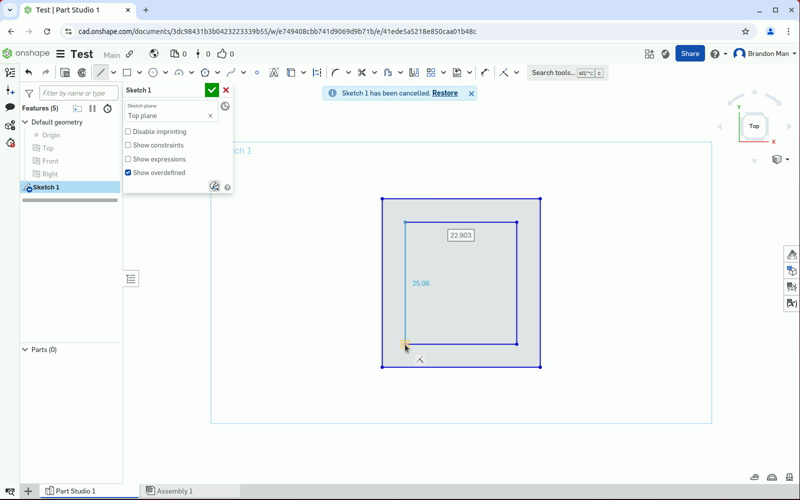
mouse_move(506, 352)
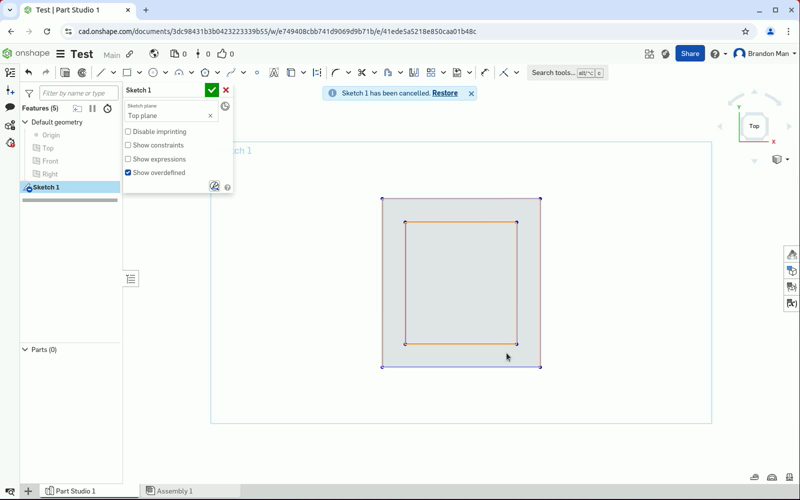
click(506, 352)
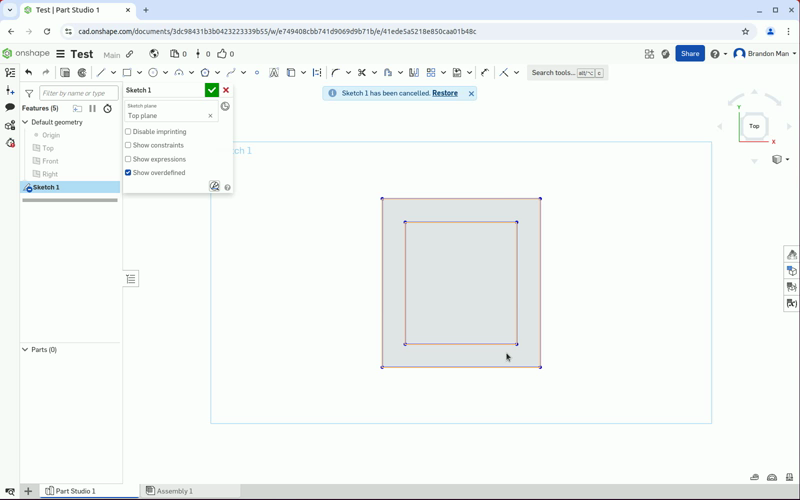
mouse_move(73, 352)
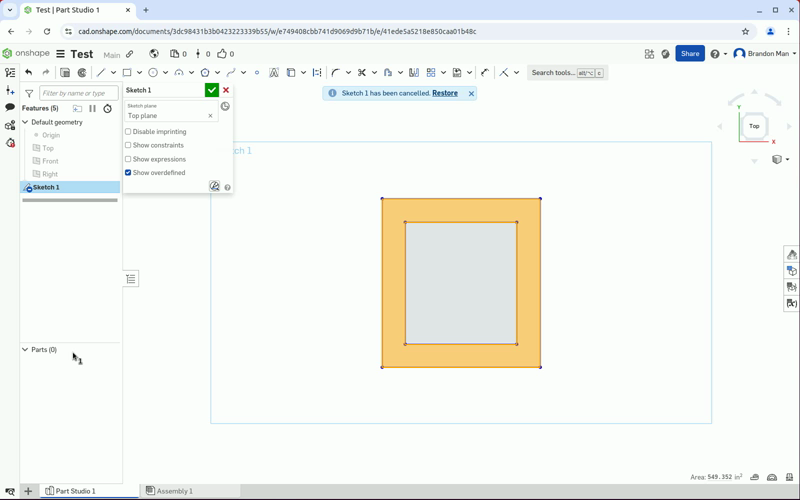
key(shift+y)
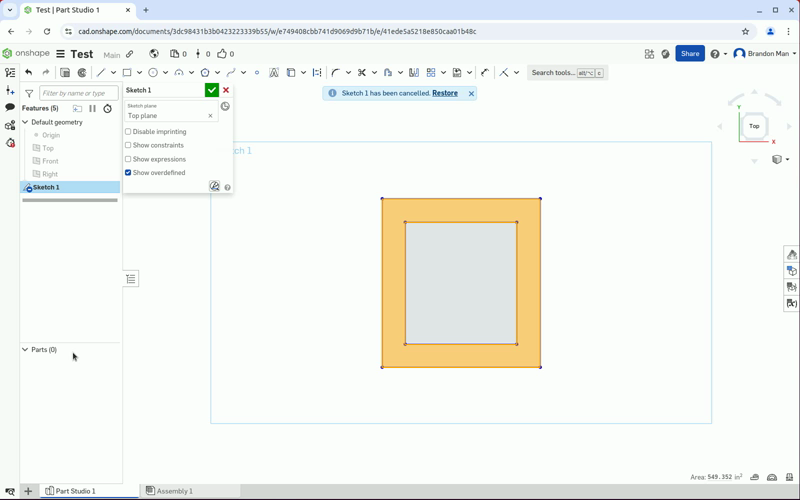
key(shift+e)
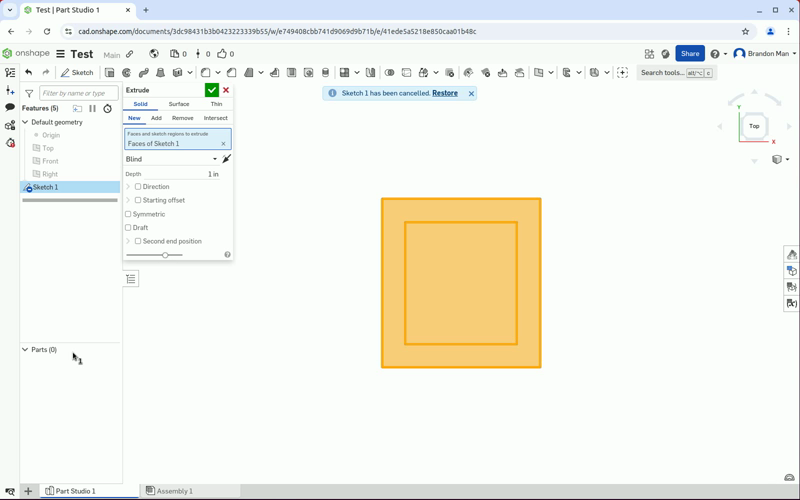
mouse_move(143, 106)
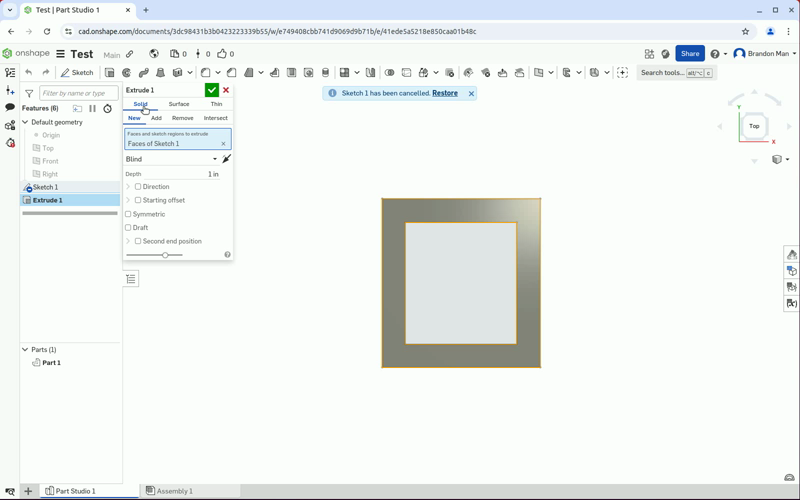
click(143, 106)
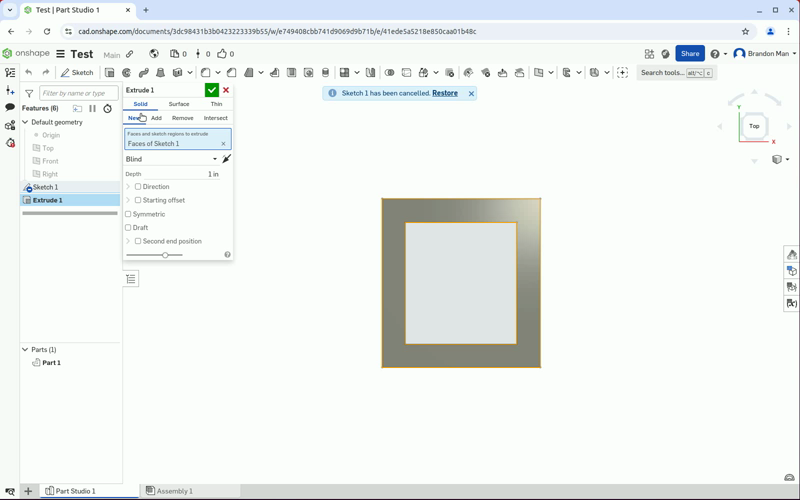
mouse_move(137, 120)
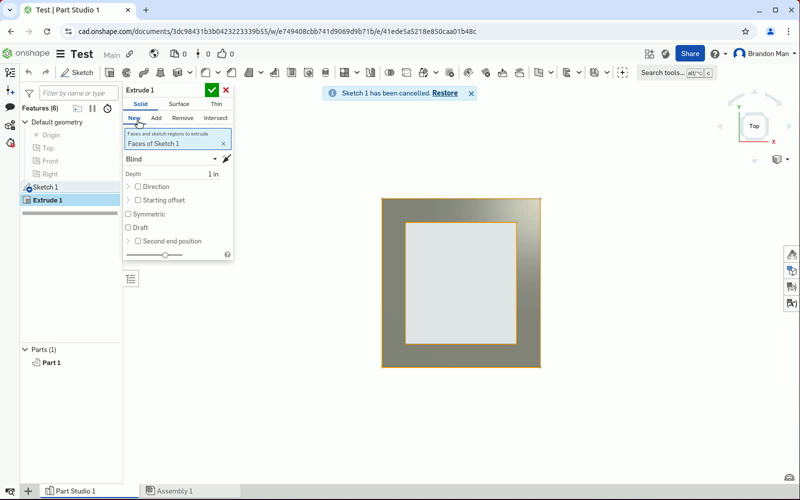
click(137, 120)
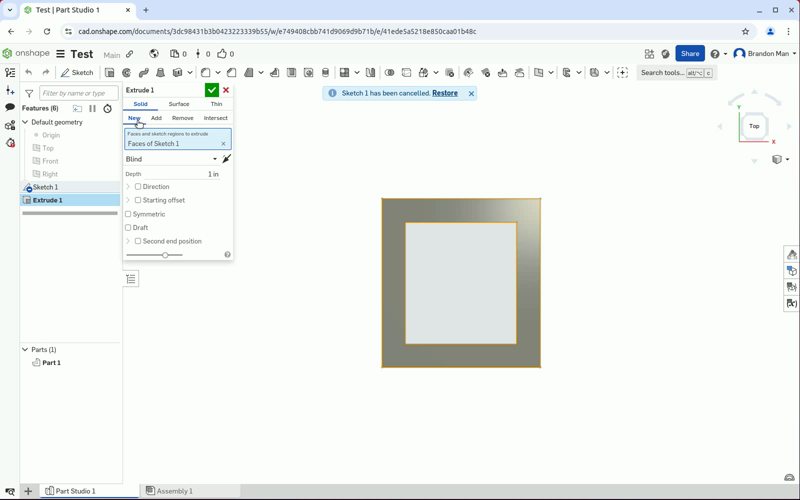
key(tab, 4)
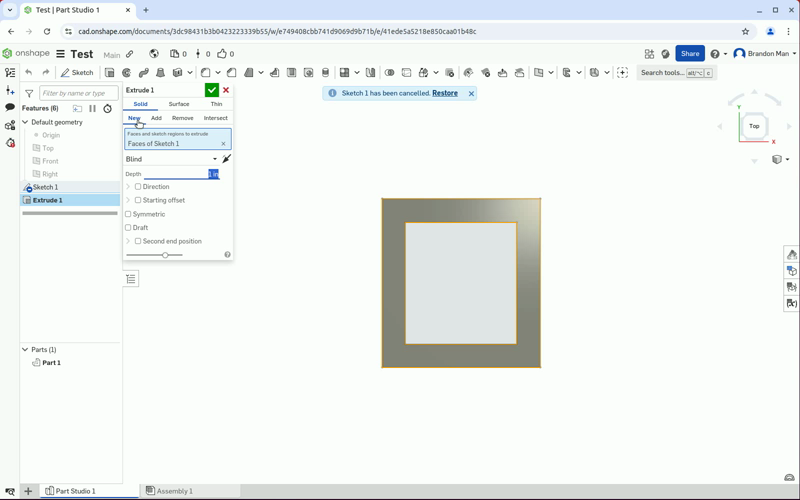
text(11.554)
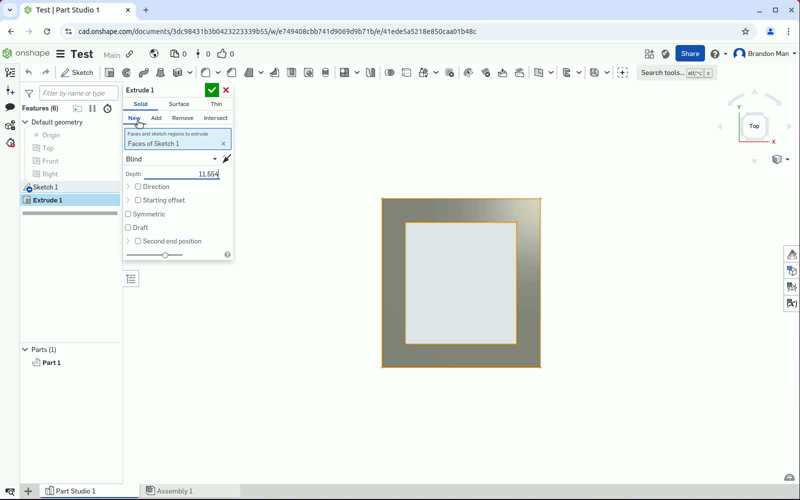
key(enter)
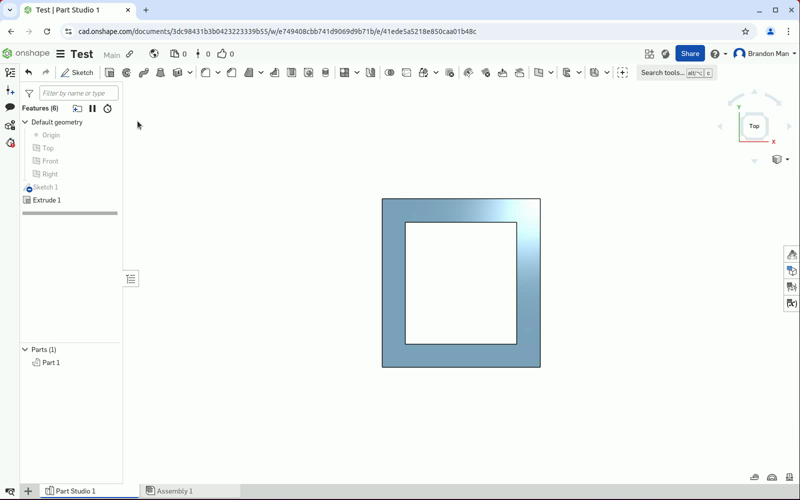
key(shift+h)
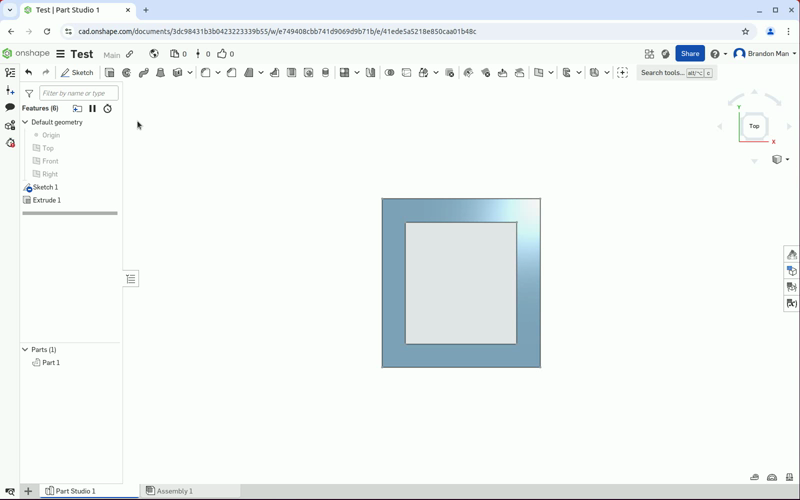
key(shift+h)
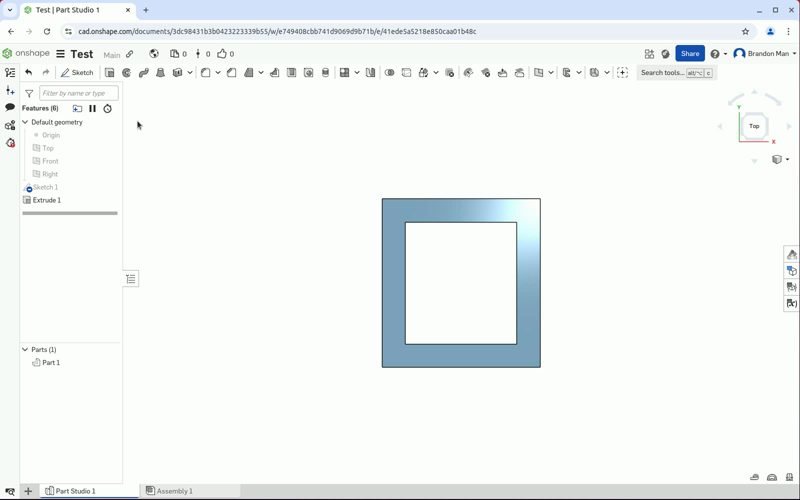
mouse_move(73, 189)
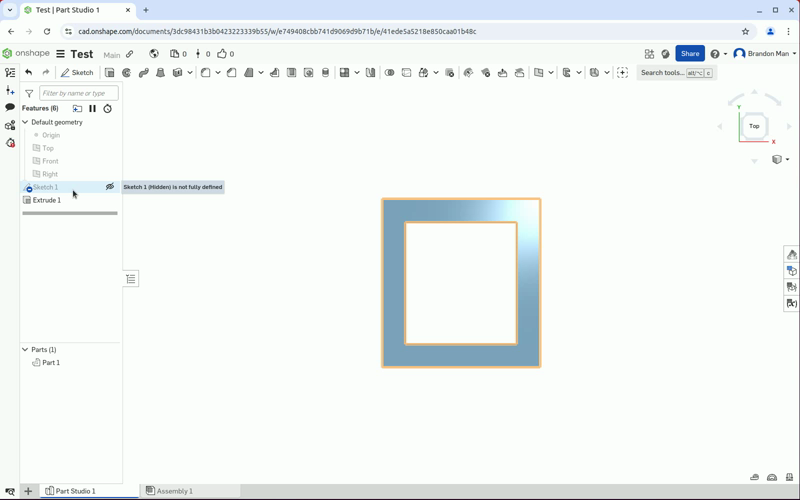
click(73, 189)
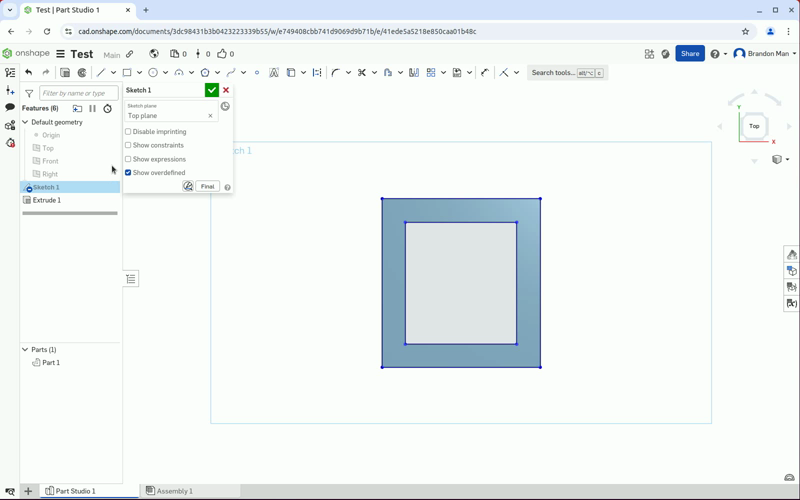
mouse_move(229, 92)
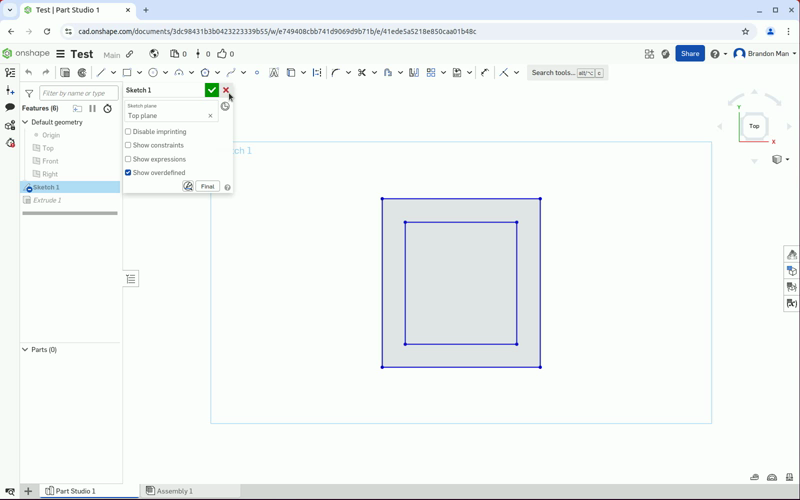
click(229, 92)
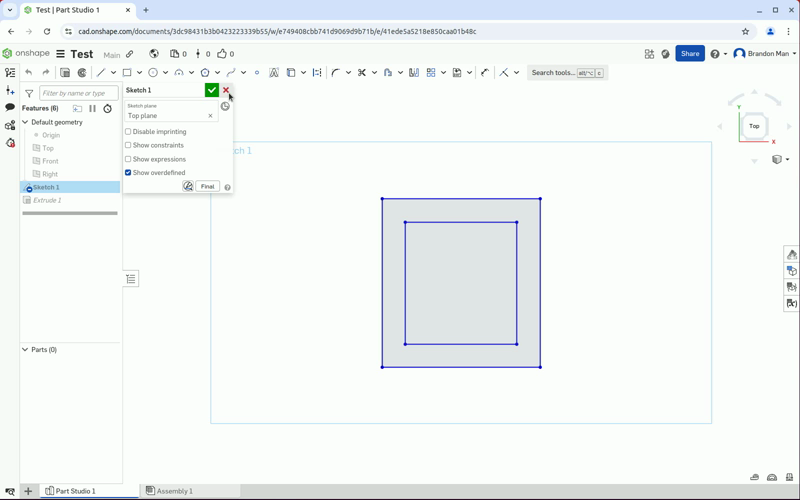
key(shift+s)
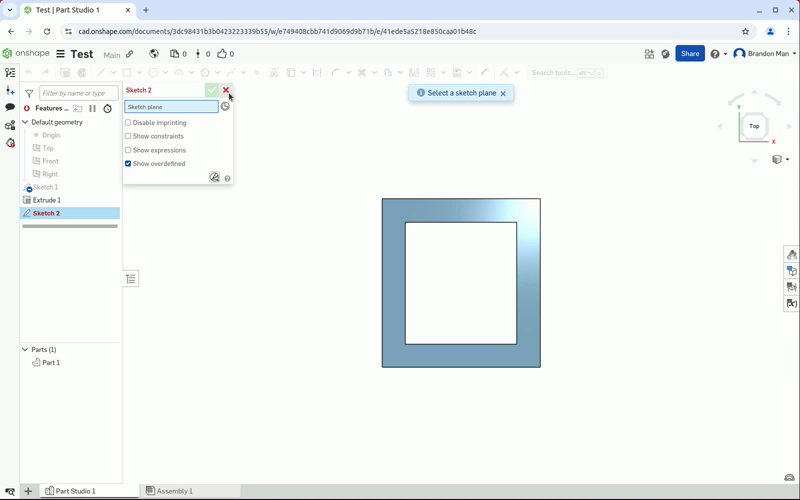
mouse_move(73, 150)
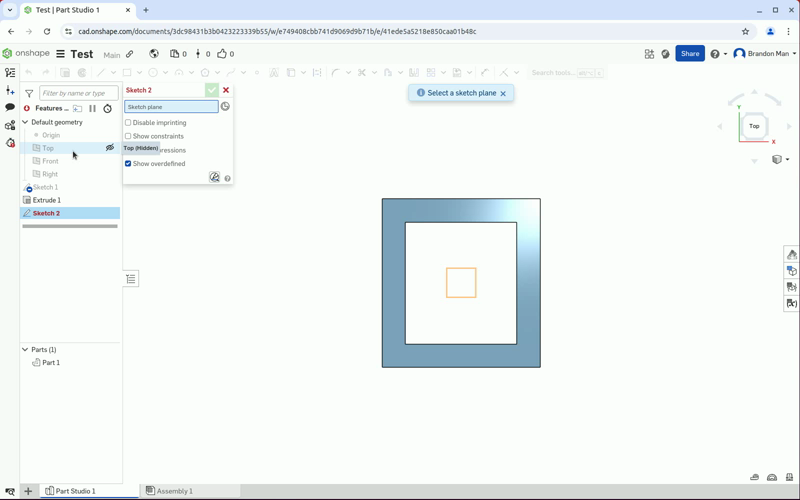
click(73, 150)
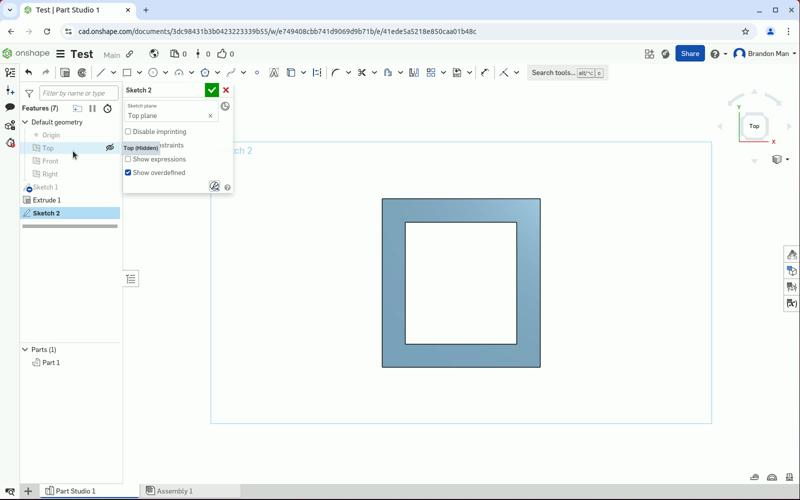
mouse_move(73, 352)
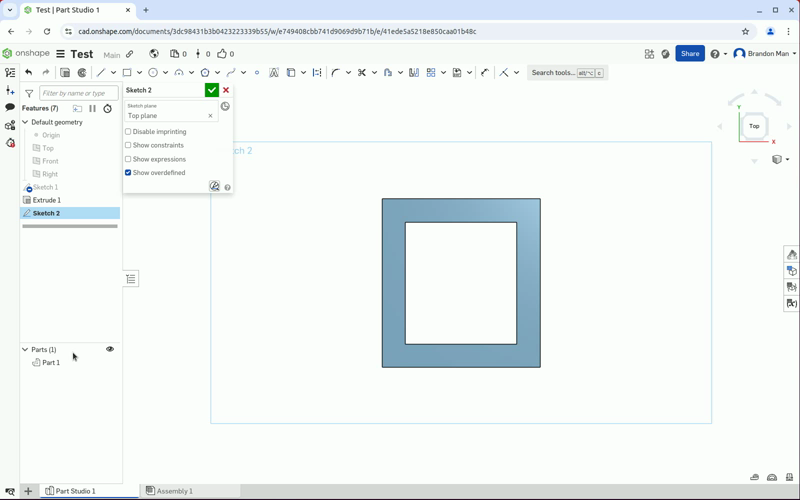
key(y)
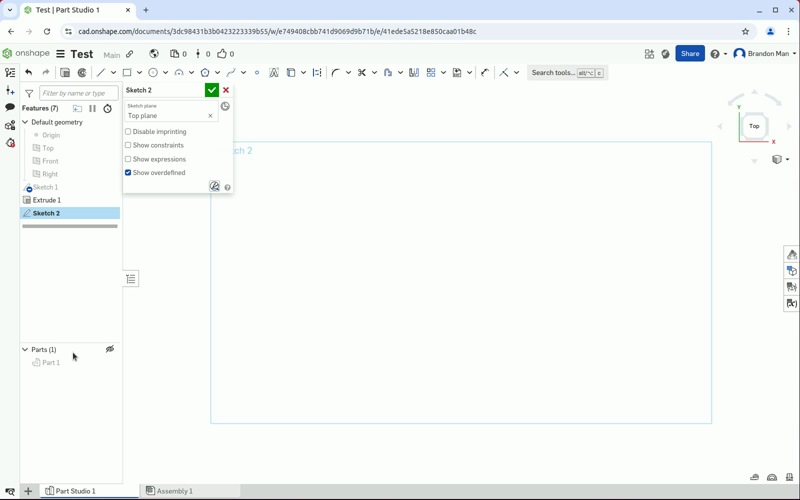
key(l)
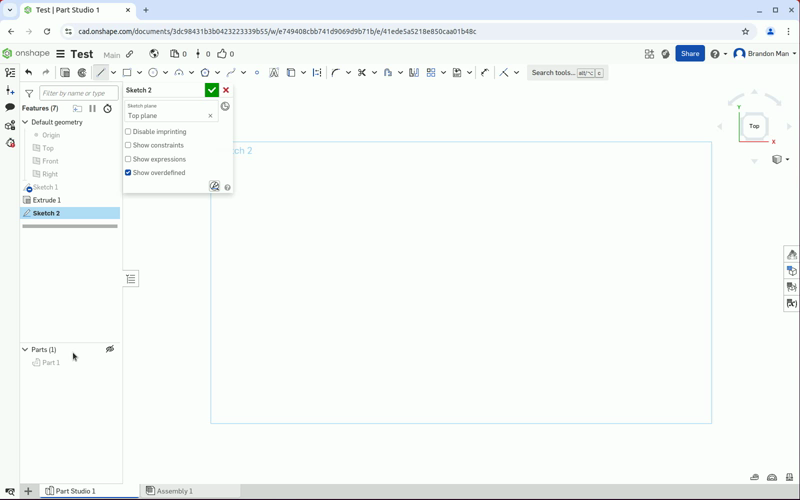
key_down(shift)
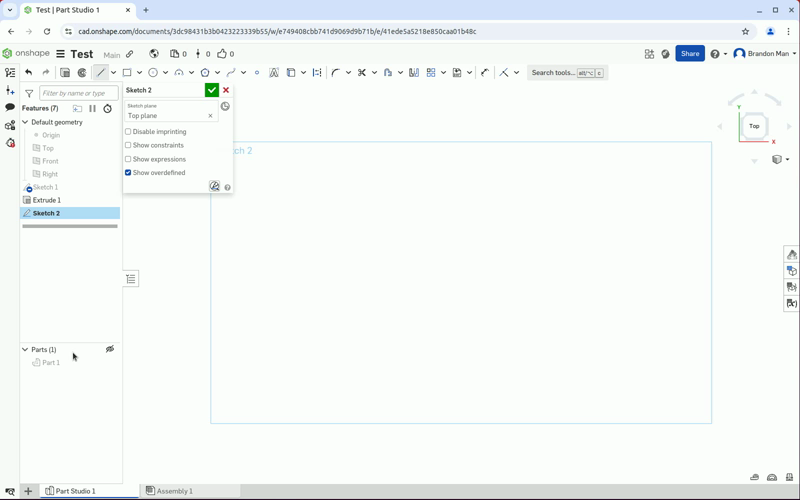
mouse_move(404, 345)
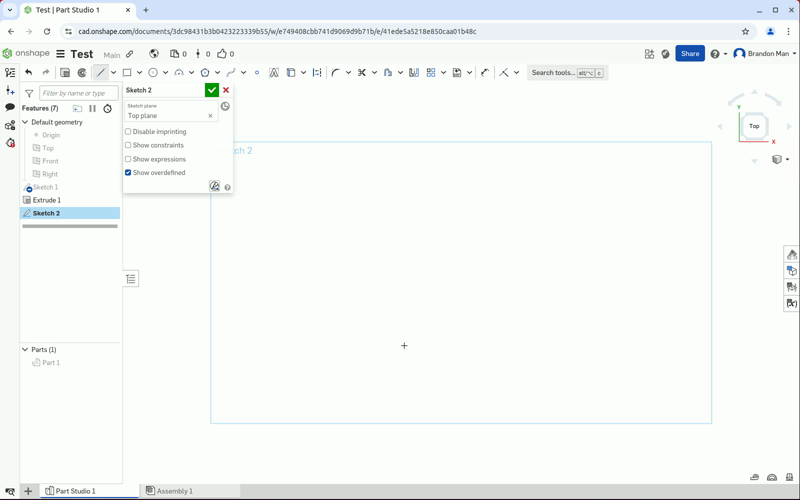
click(404, 345)
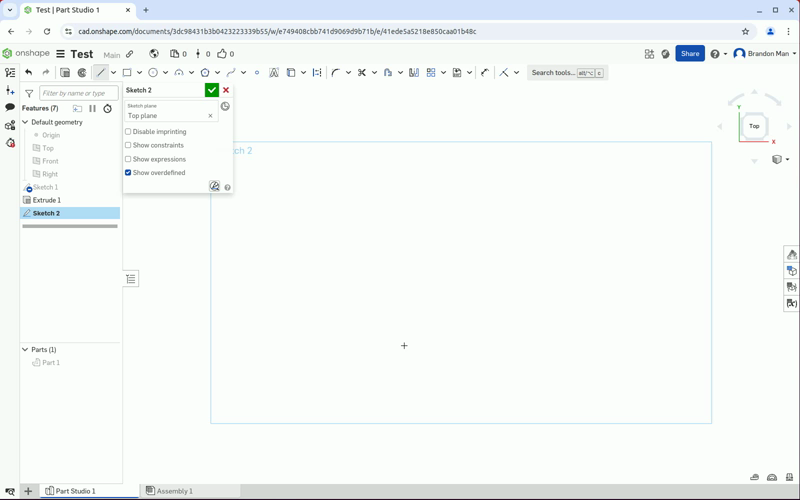
key_up(shift)
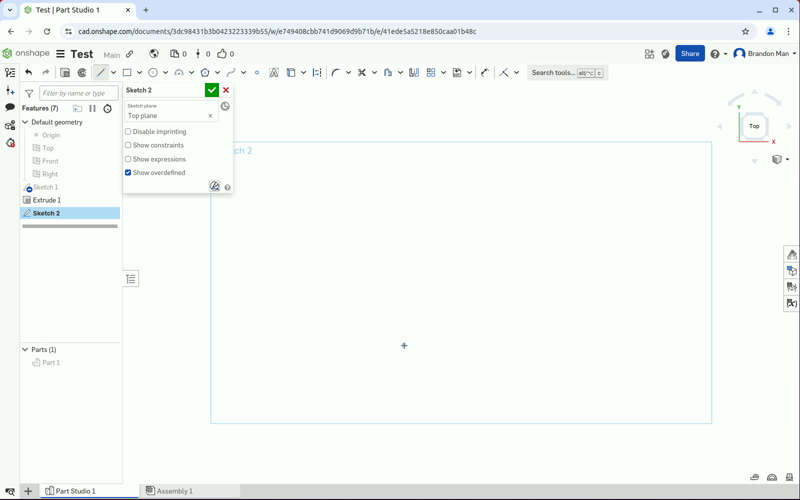
key_down(shift)
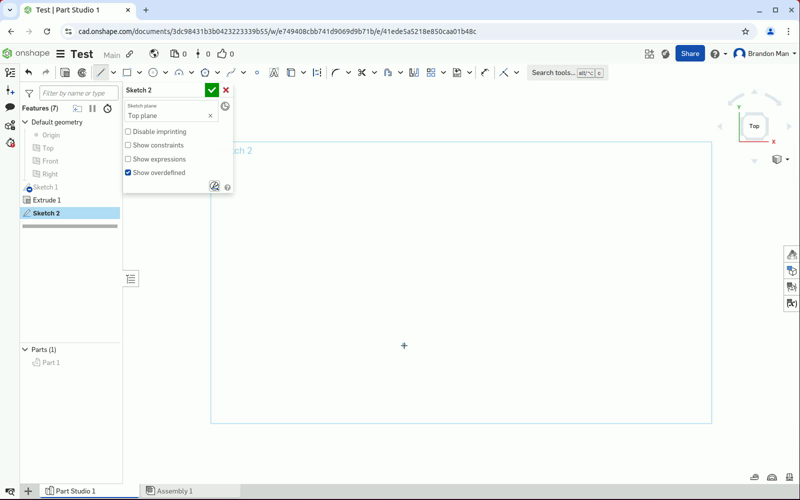
mouse_move(516, 345)
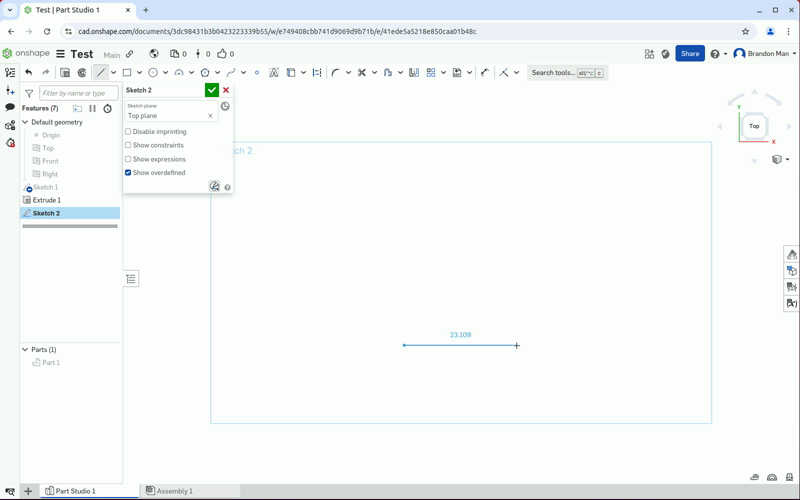
click(516, 345)
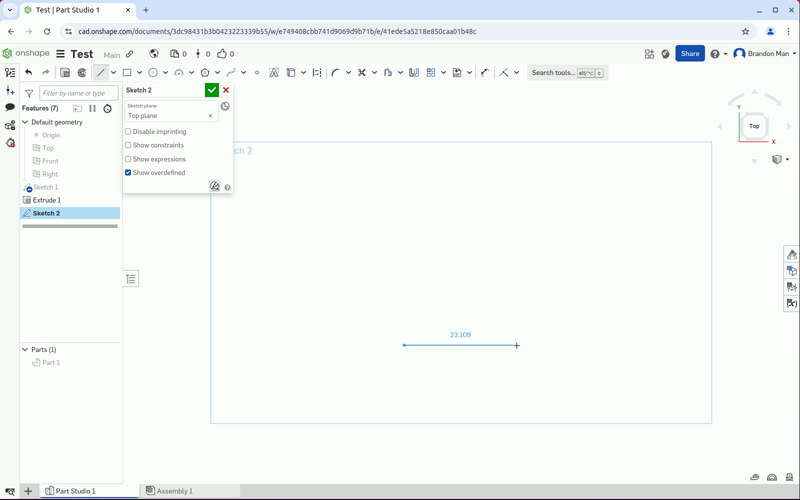
key_up(shift)
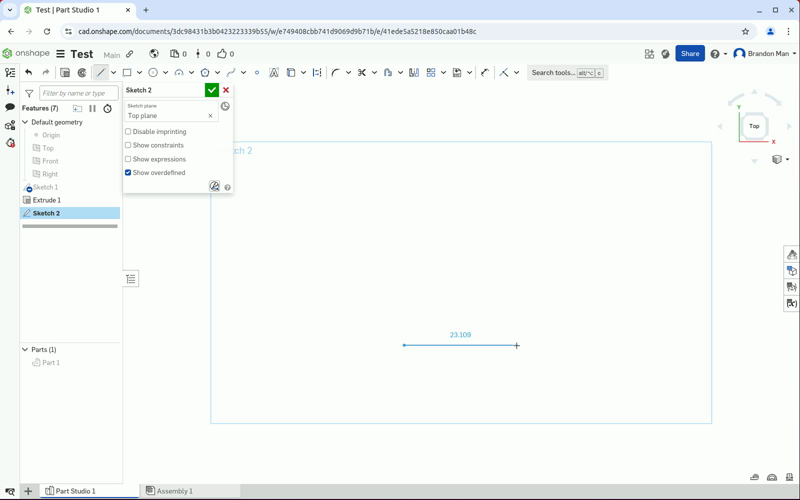
key_down(shift)
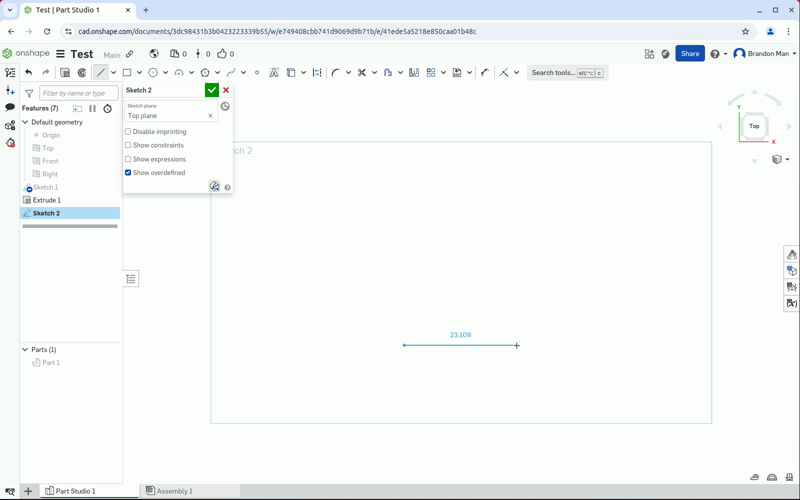
mouse_move(516, 220)
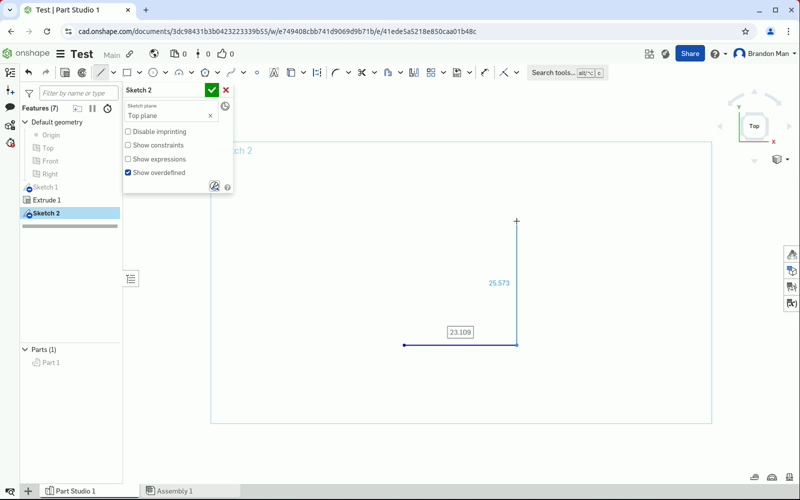
click(516, 220)
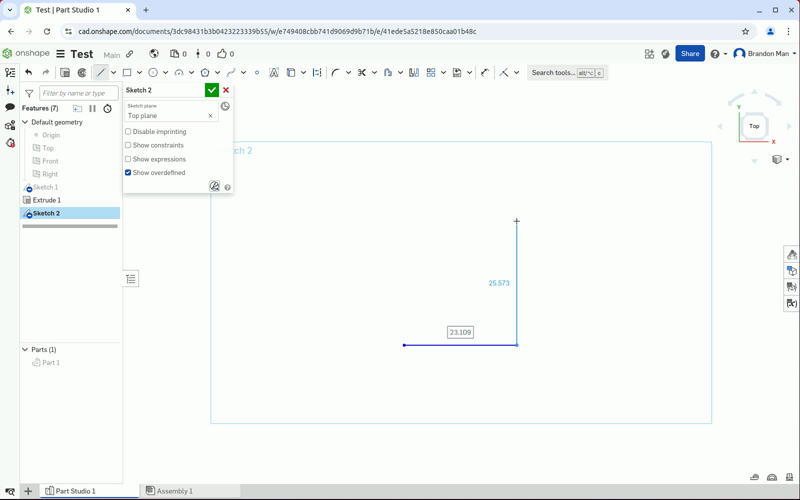
key_up(shift)
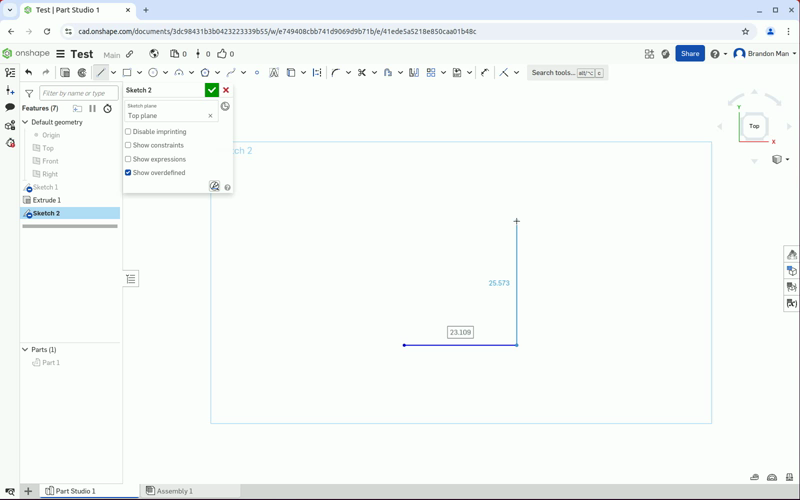
key_down(shift)
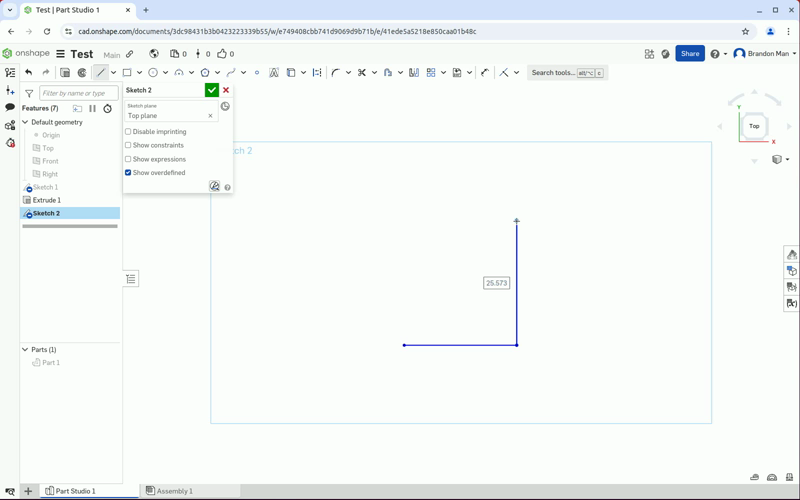
mouse_move(404, 220)
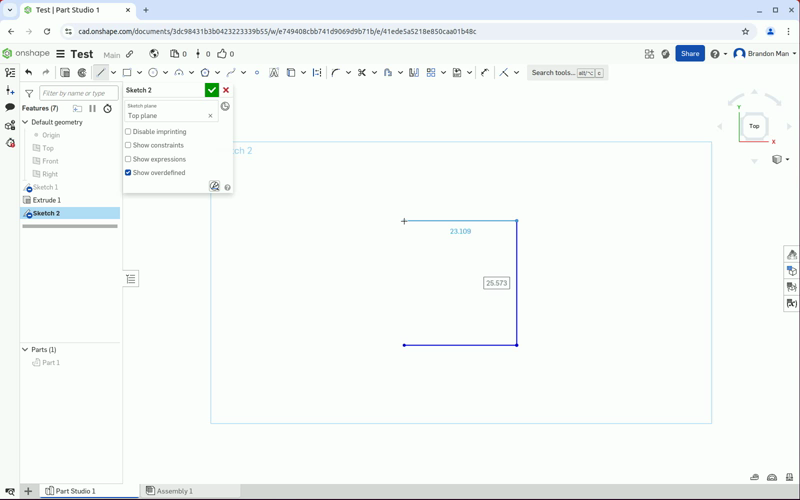
click(404, 220)
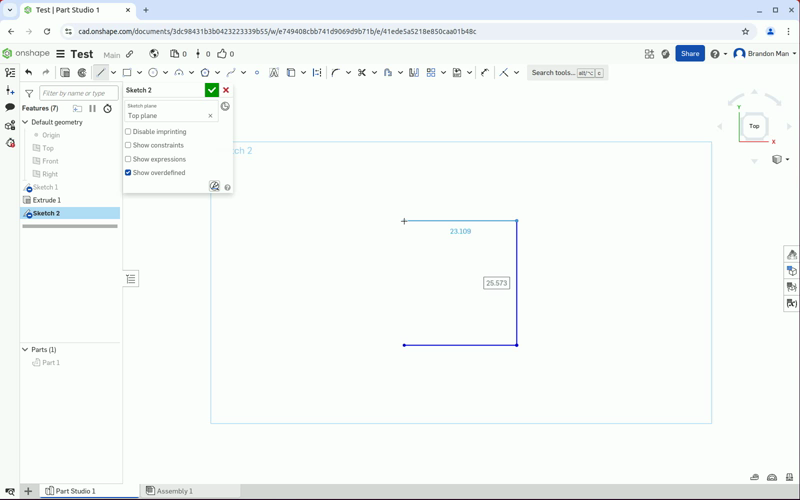
key_up(shift)
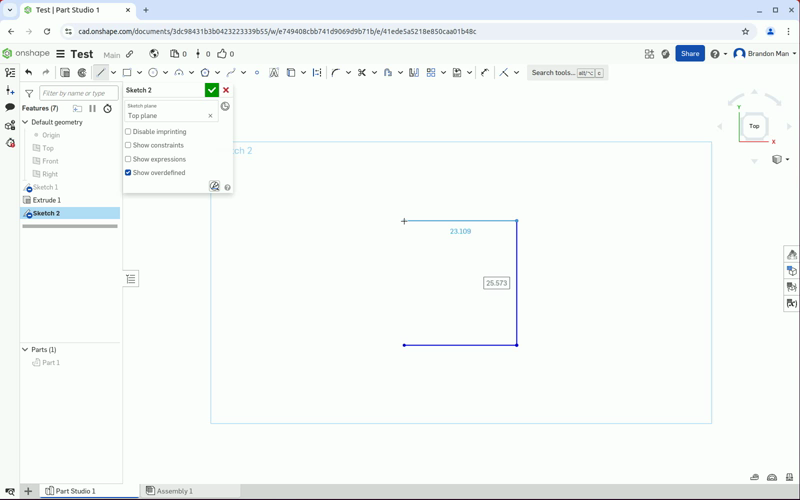
key_down(shift)
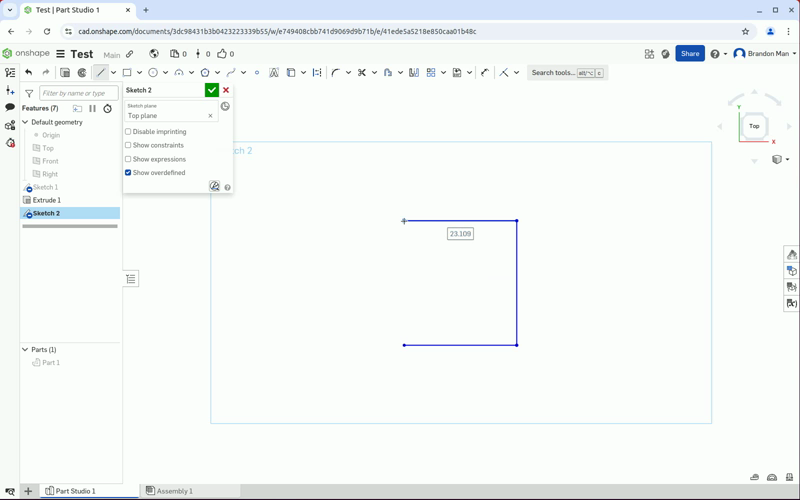
mouse_move(404, 345)
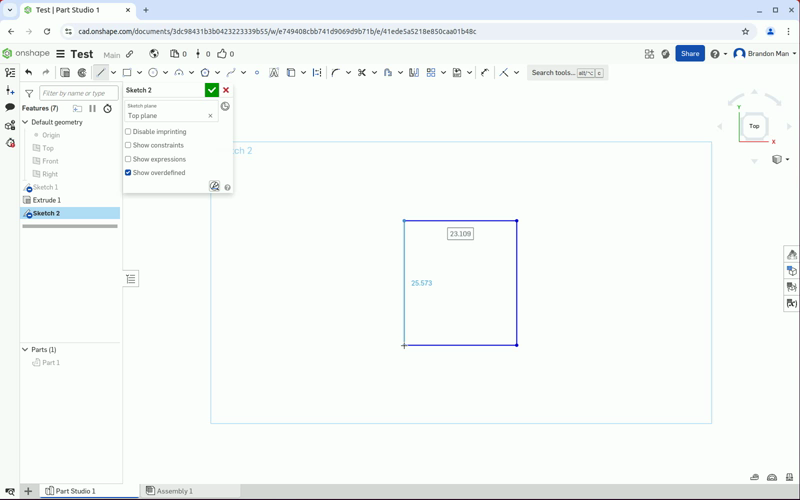
key_up(shift)
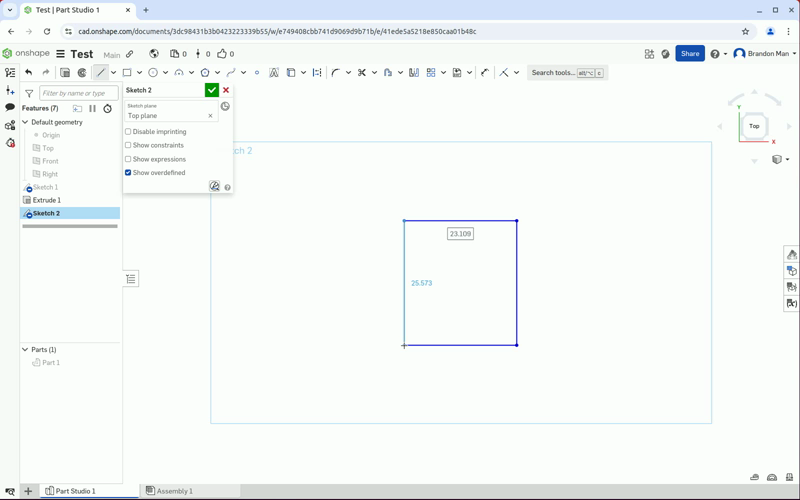
click(404, 345)
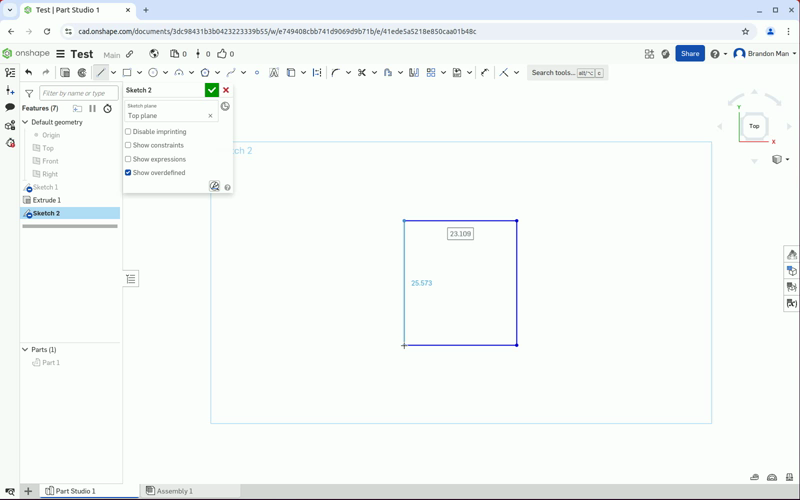
key(esc)
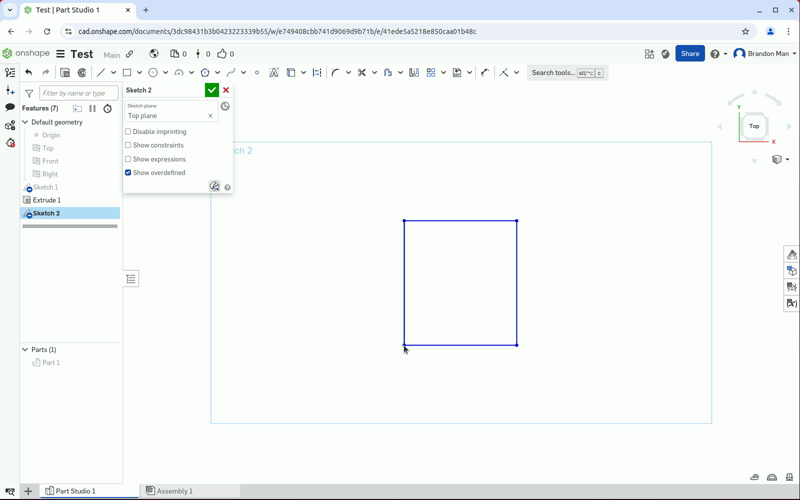
mouse_move(499, 257)
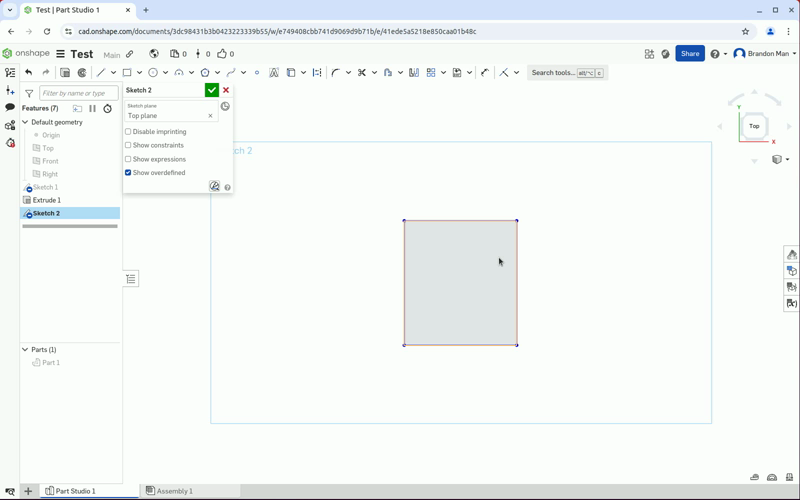
click(499, 257)
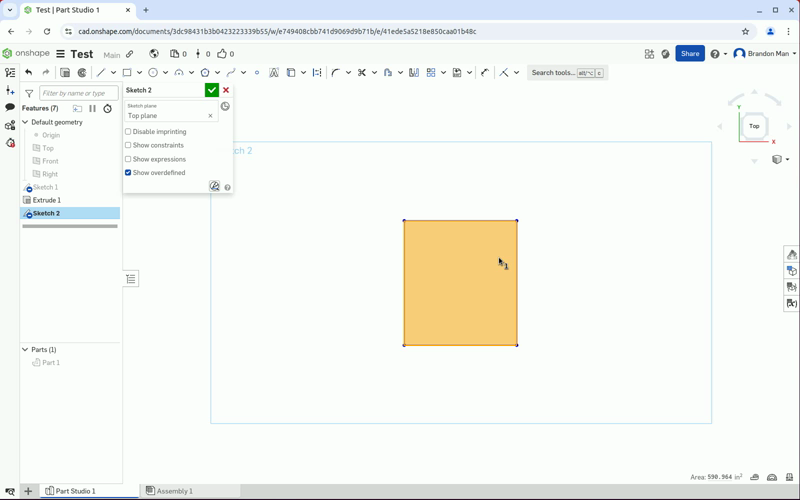
mouse_move(73, 352)
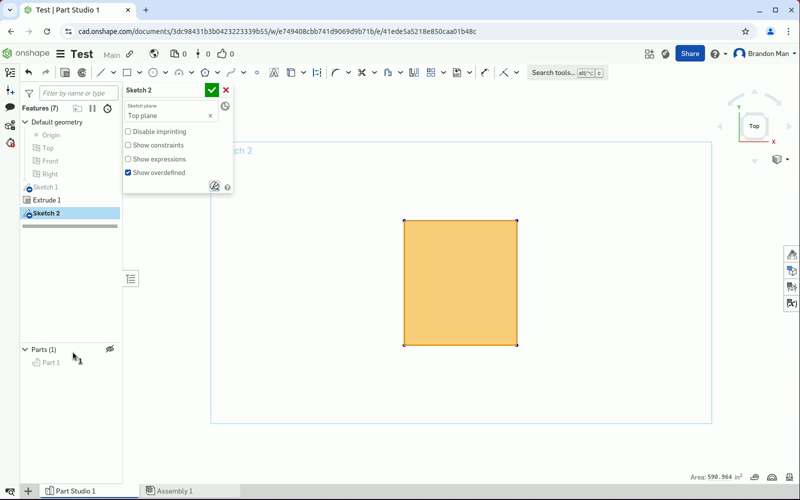
key(shift+y)
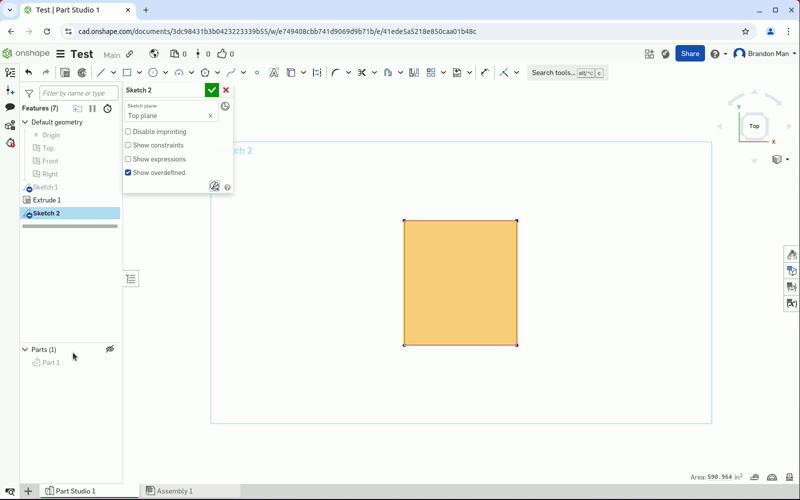
key(shift+e)
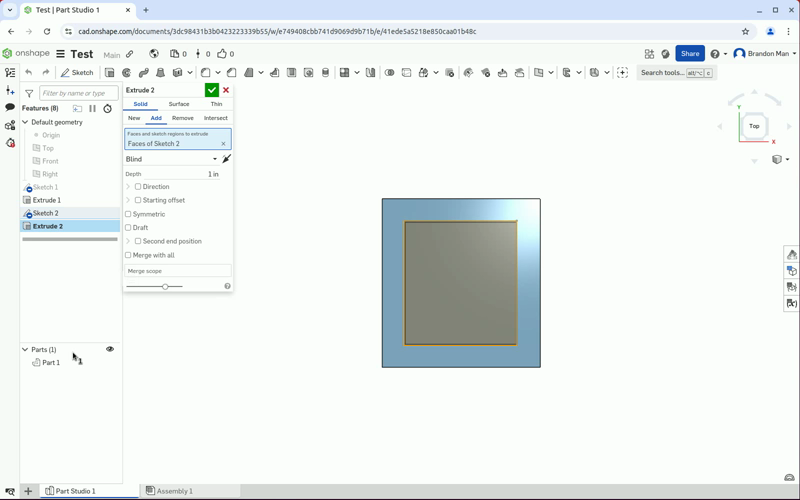
mouse_move(143, 106)
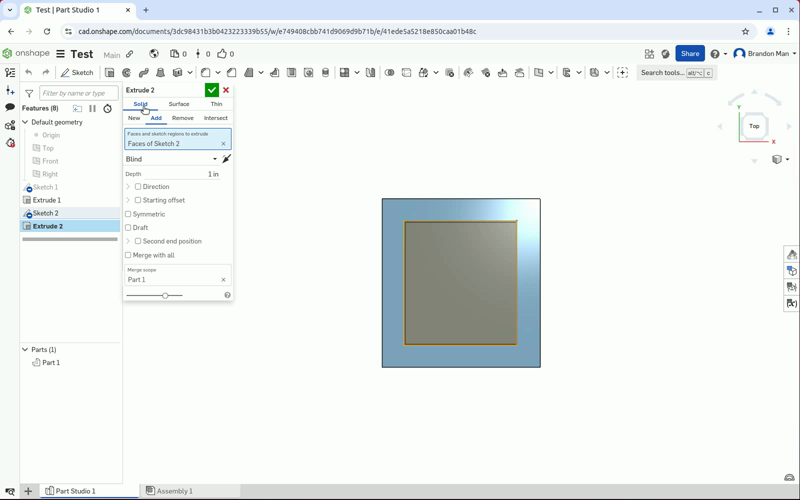
click(143, 106)
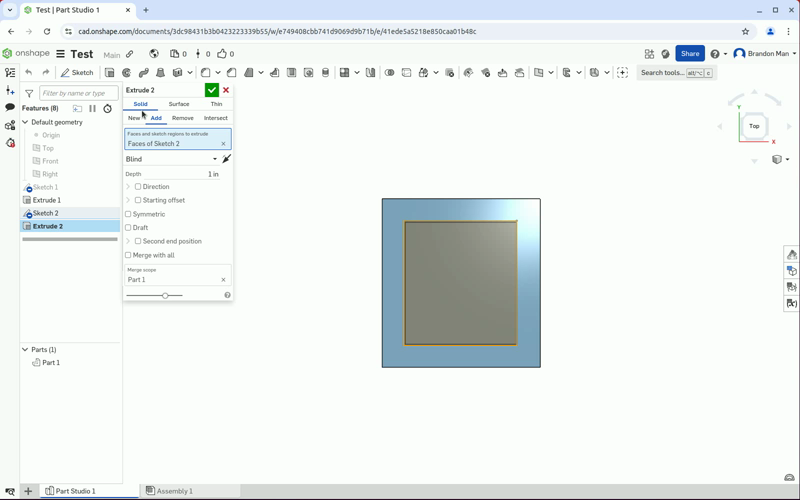
mouse_move(137, 120)
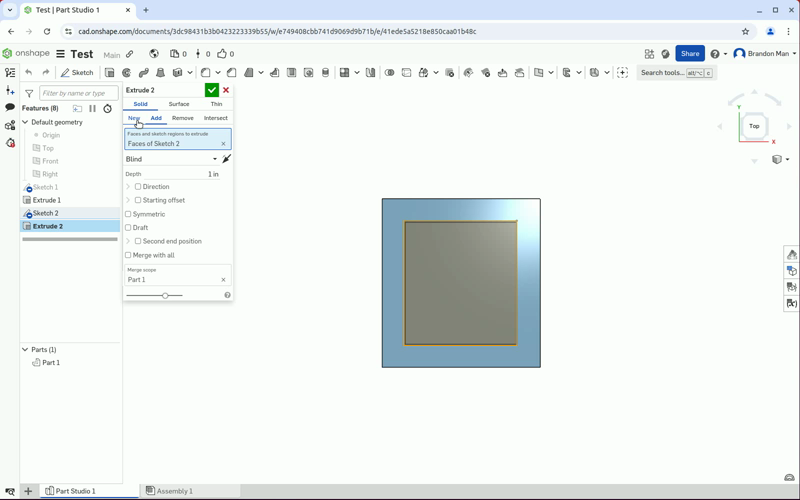
click(137, 120)
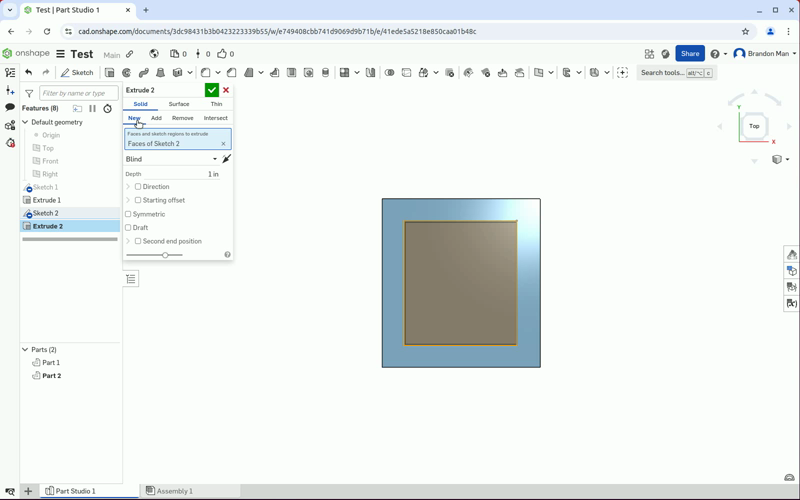
key(tab, 4)
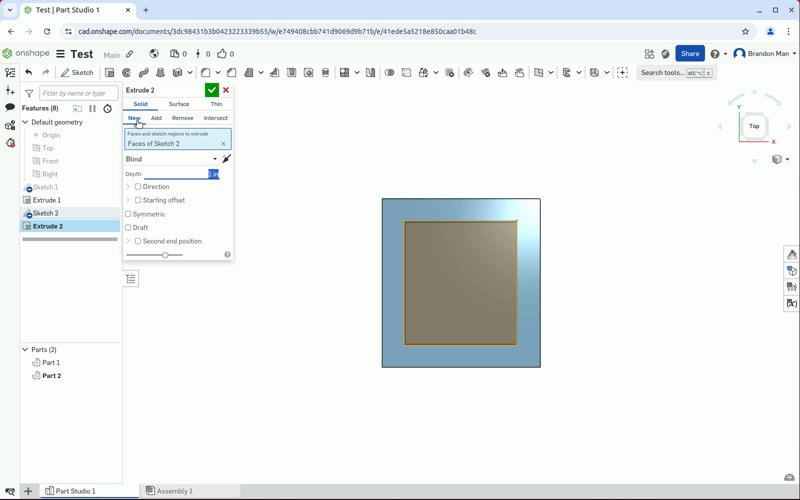
text(17.331)
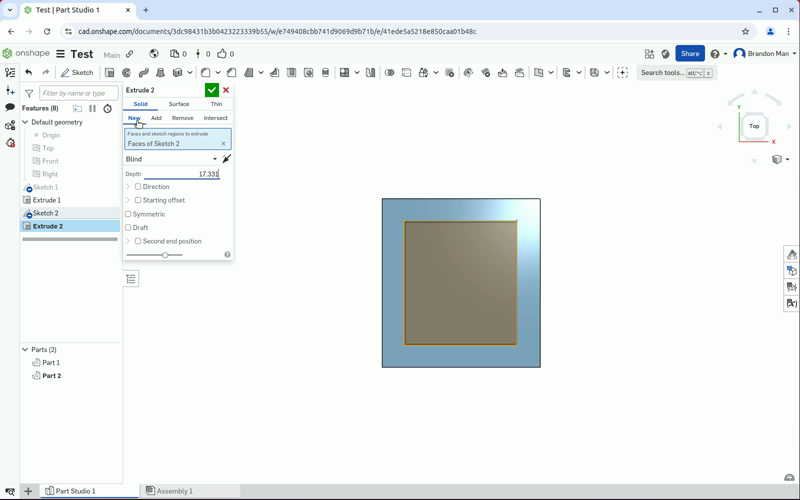
key(enter)
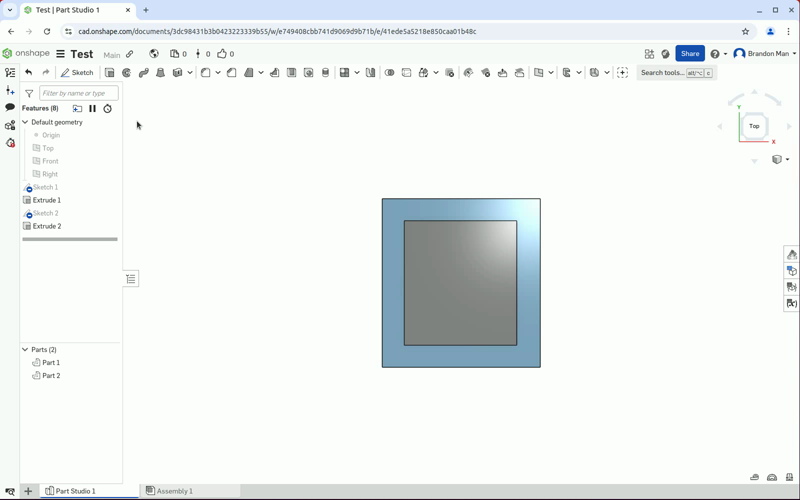
key(shift+h)
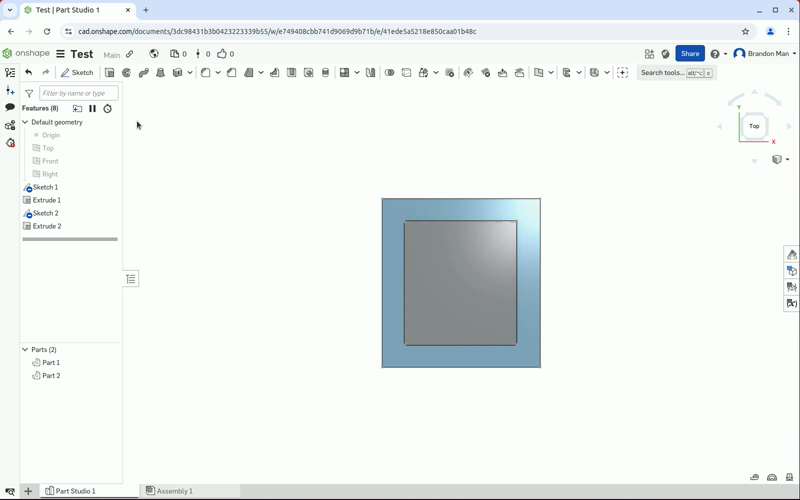
key(shift+h)
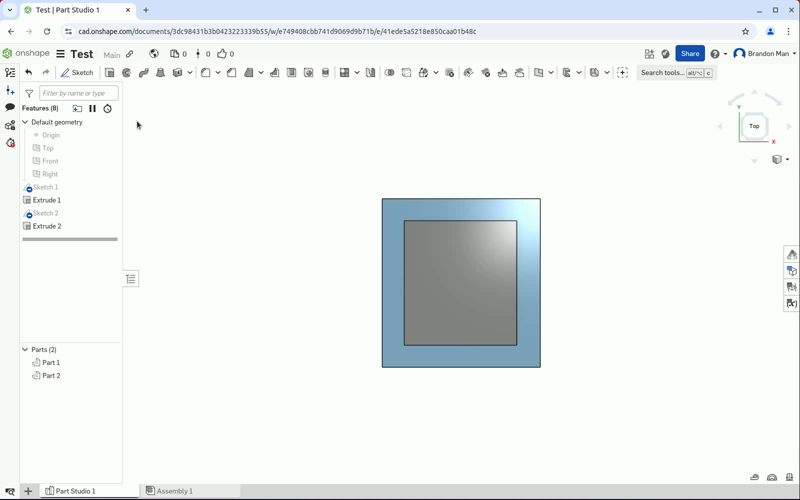
mouse_move(73, 189)
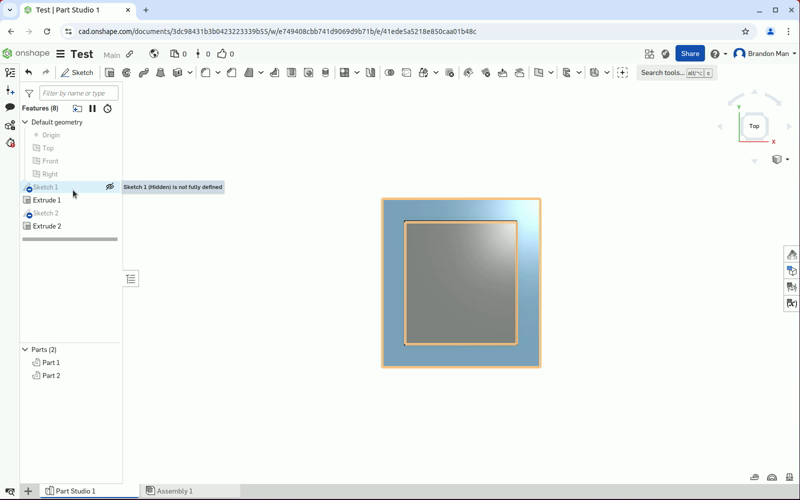
click(73, 189)
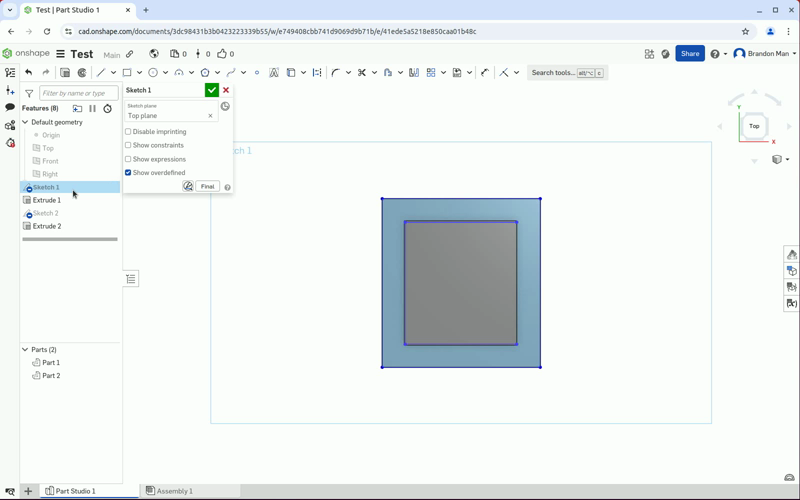
mouse_move(229, 92)
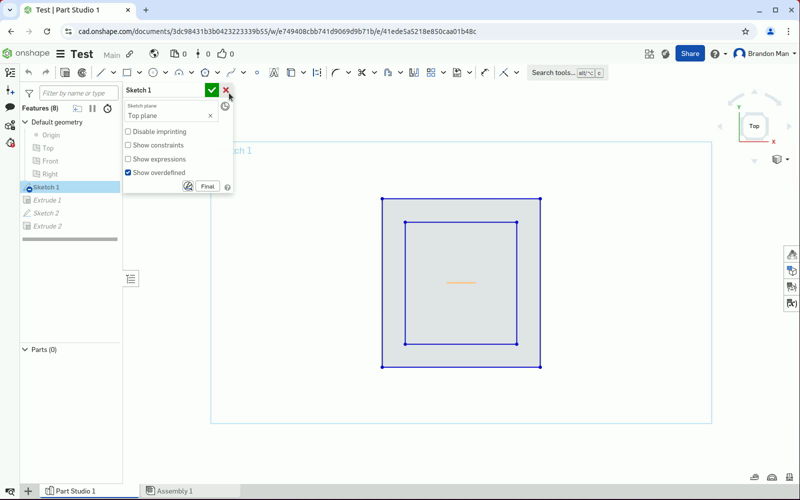
click(229, 92)
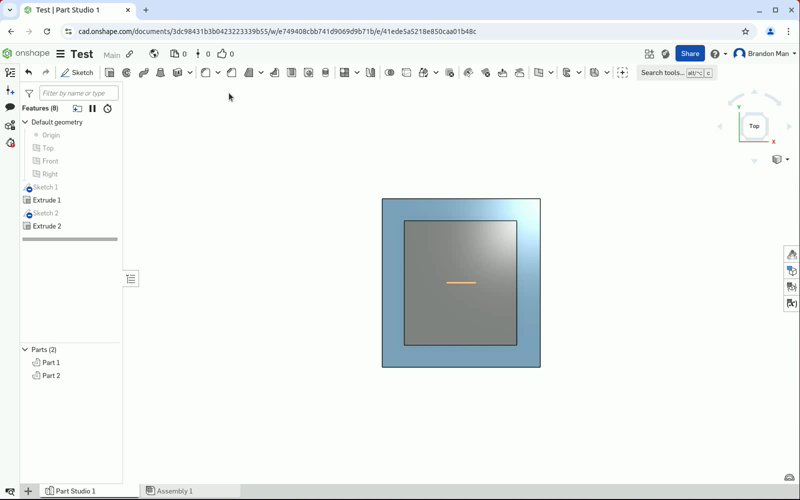
mouse_move(541, 75)
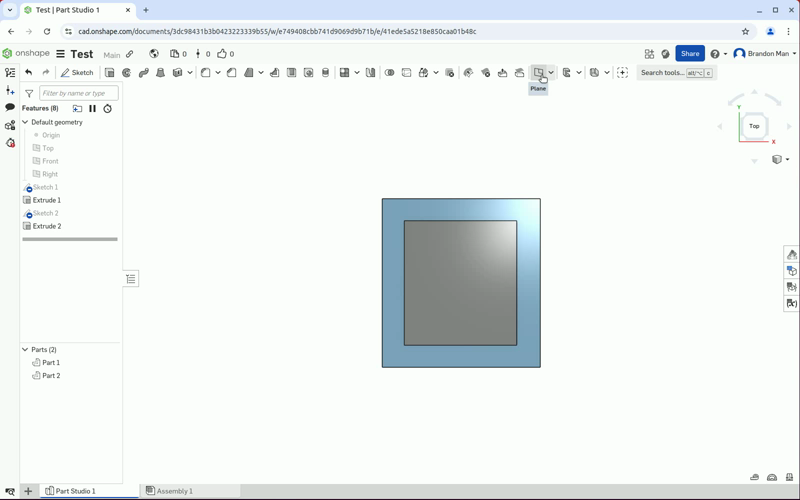
click(541, 75)
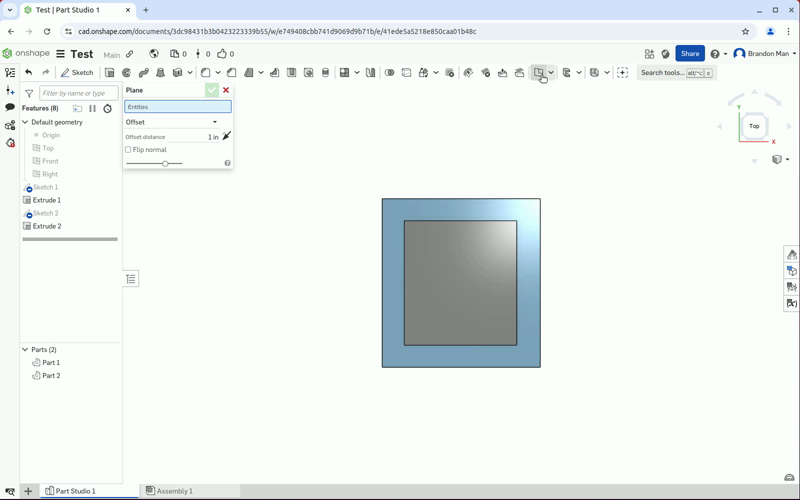
mouse_move(73, 150)
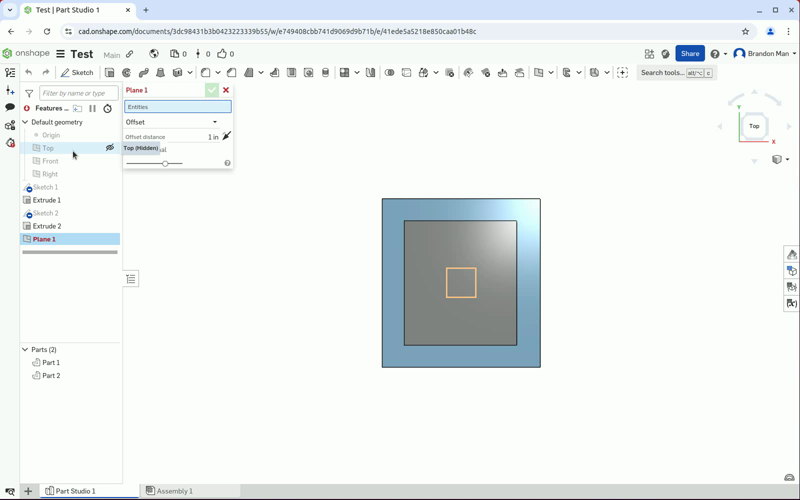
click(73, 150)
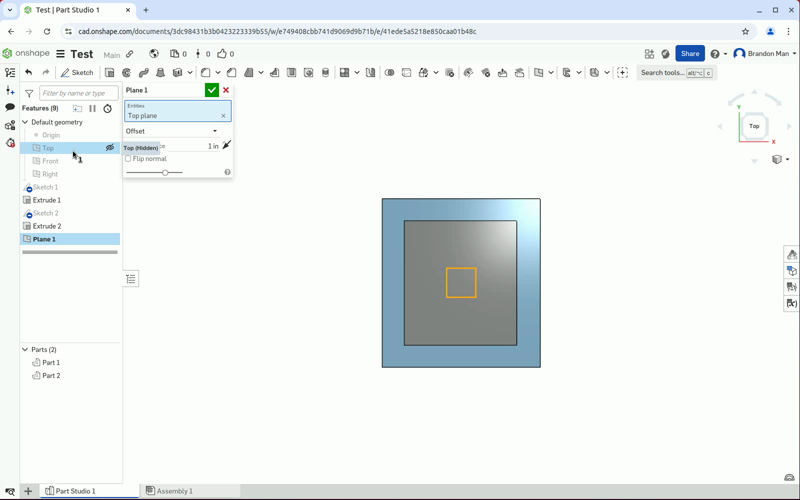
key(tab, 2)
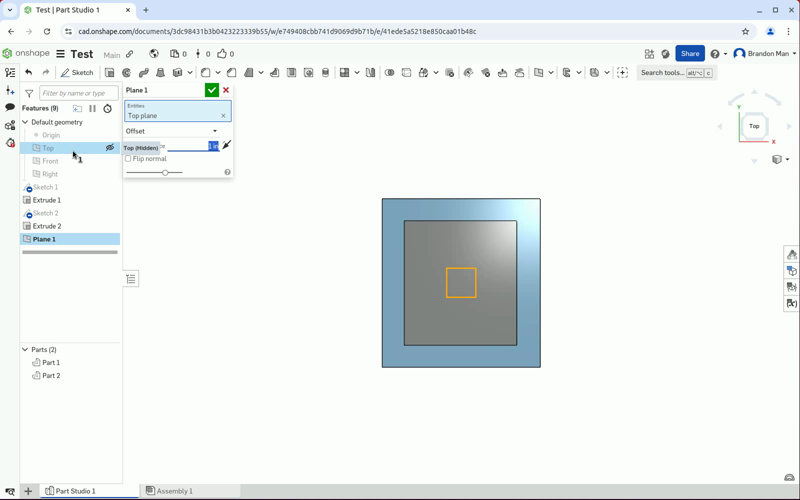
text(17.316)
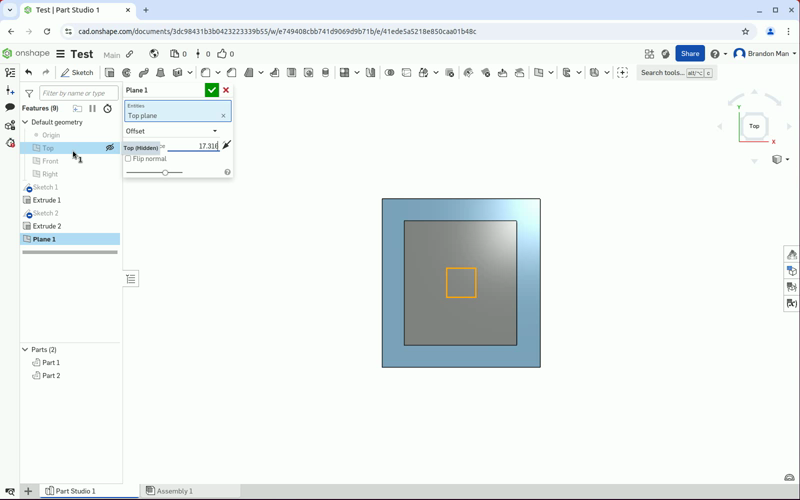
key(enter, 2)
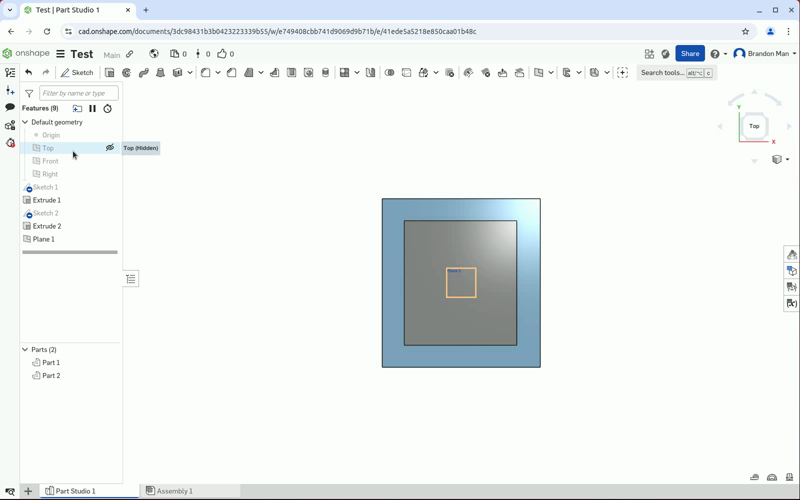
key(shift+s)
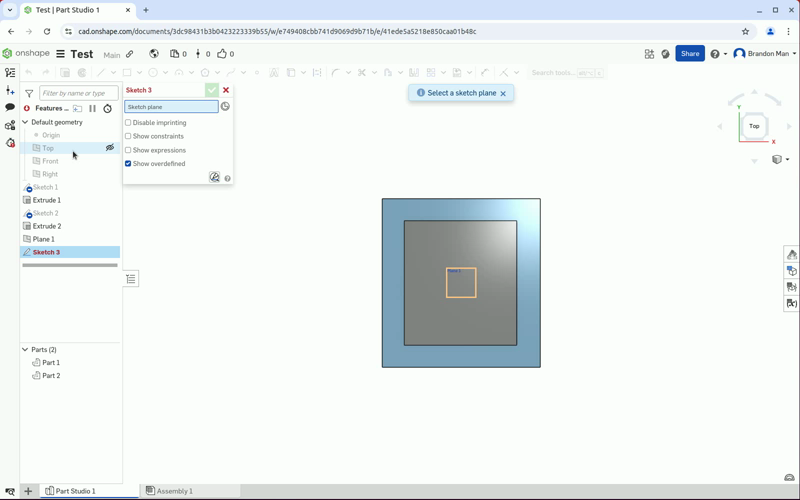
mouse_move(73, 241)
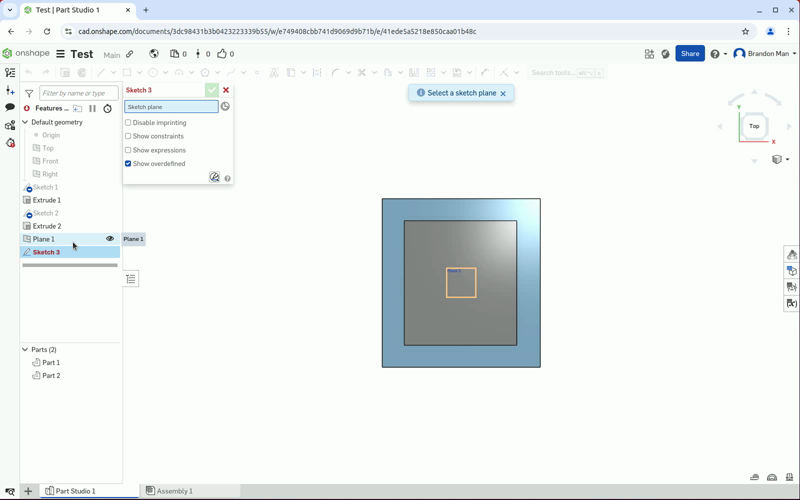
click(73, 241)
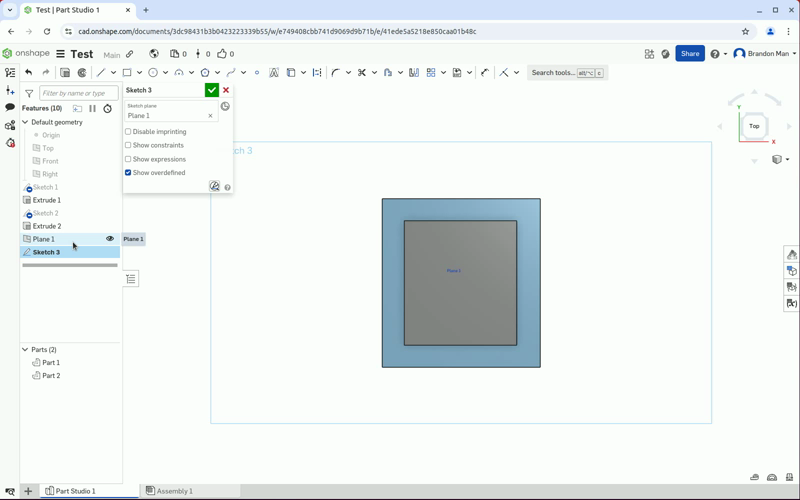
mouse_move(73, 352)
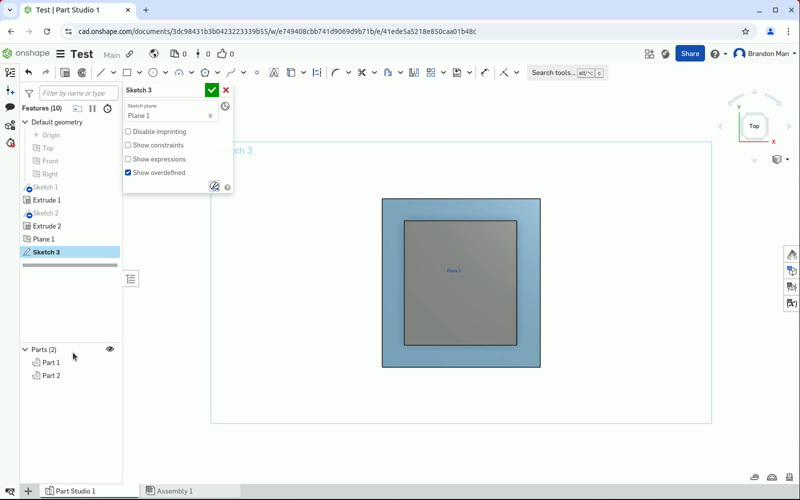
key(y)
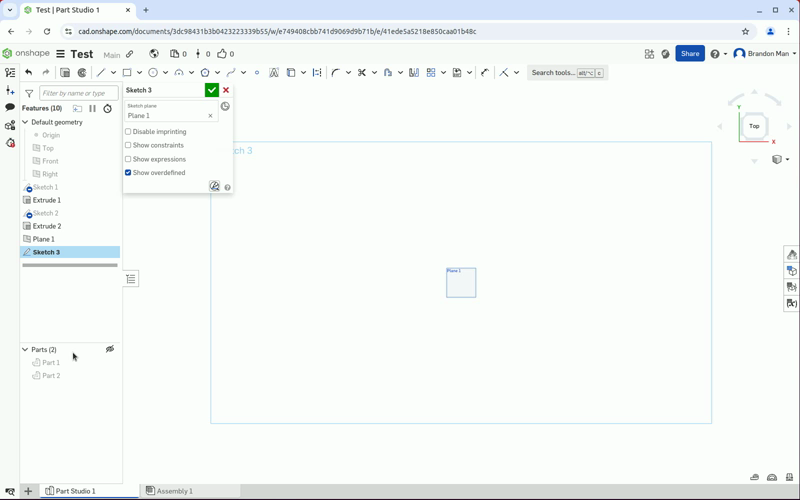
key(l)
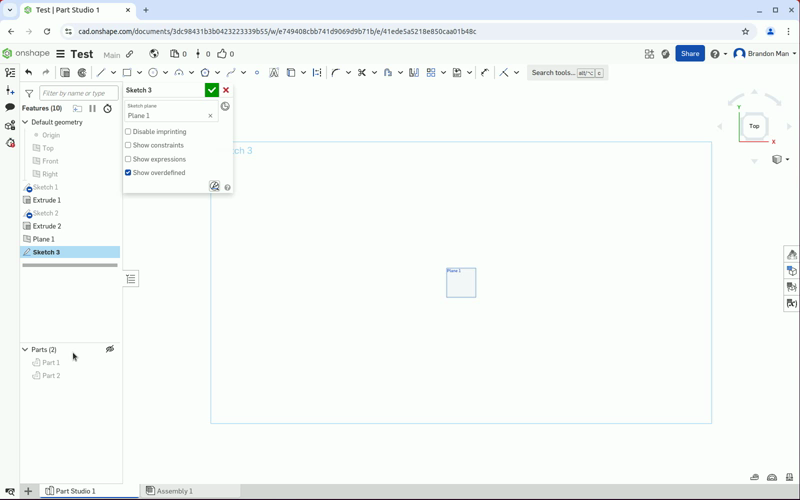
key_down(shift)
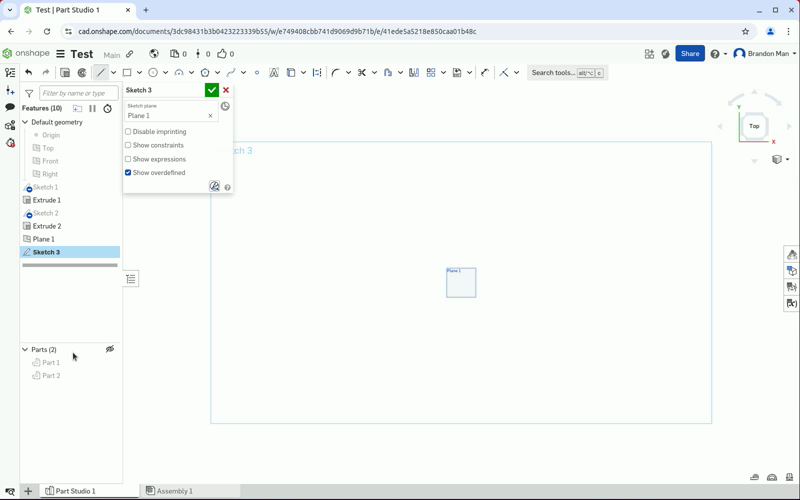
mouse_move(432, 311)
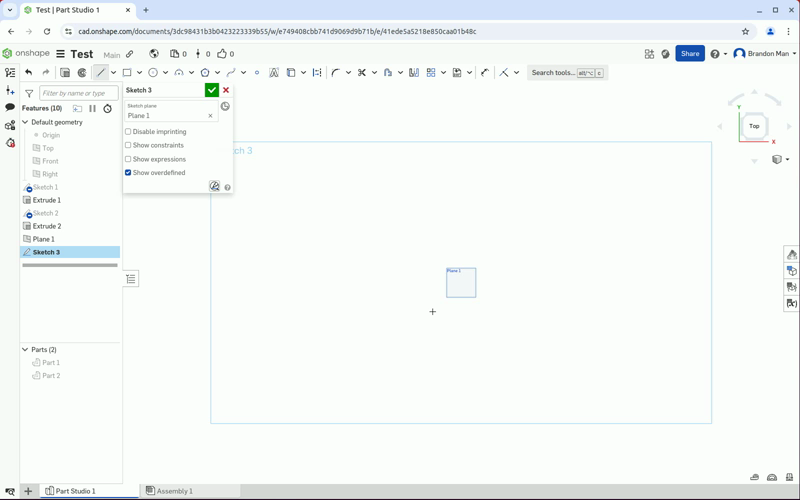
click(432, 311)
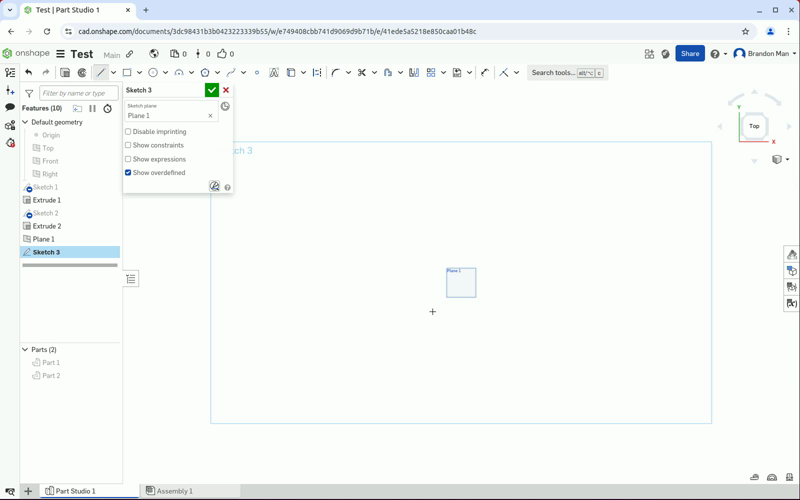
key_up(shift)
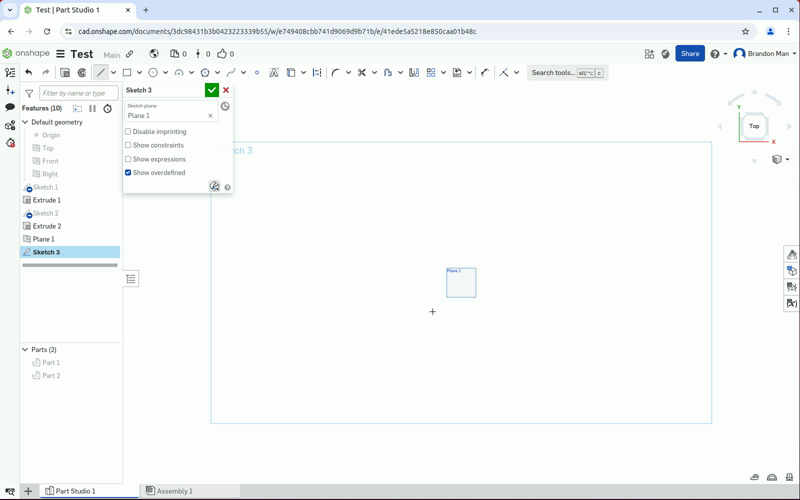
key_down(shift)
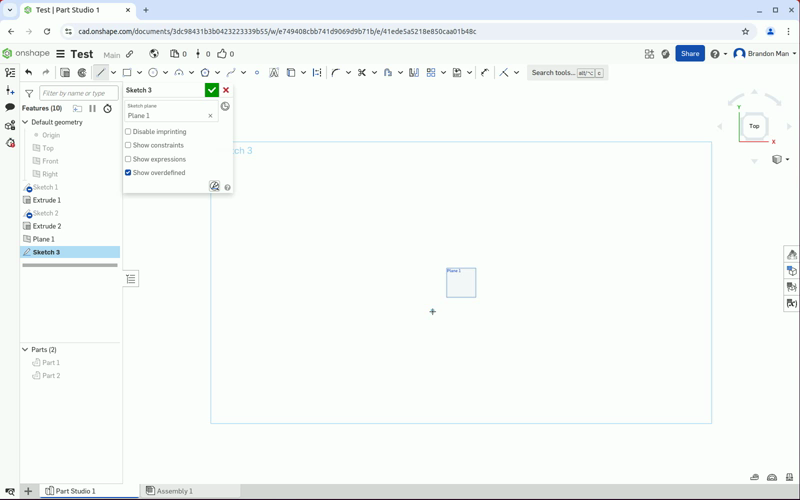
mouse_move(462, 311)
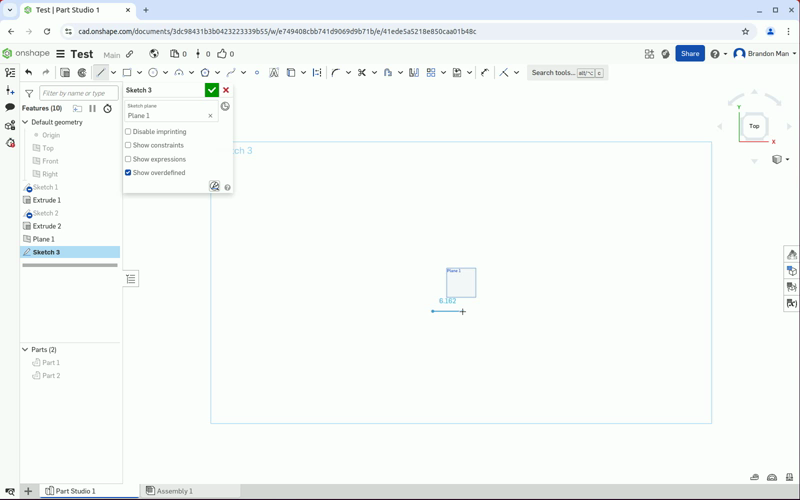
mouse_move(489, 311)
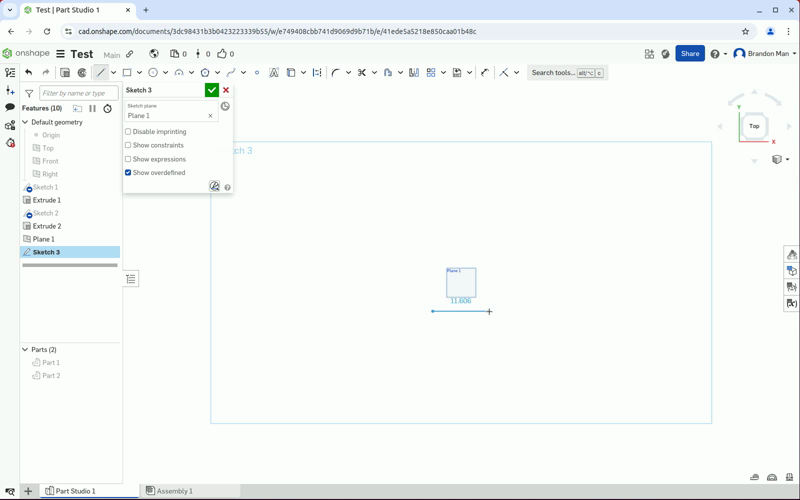
click(489, 311)
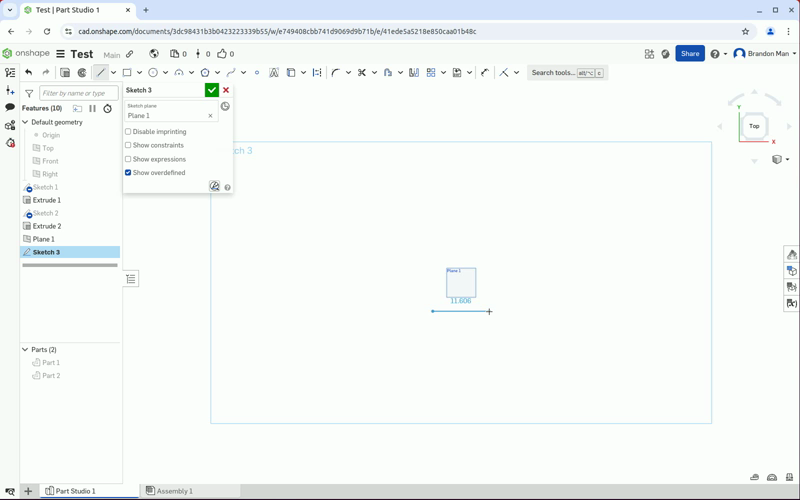
key_up(shift)
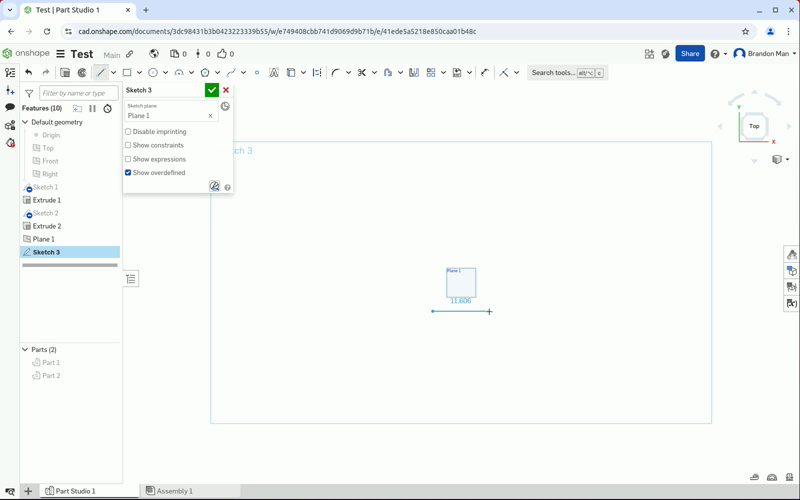
key_down(shift)
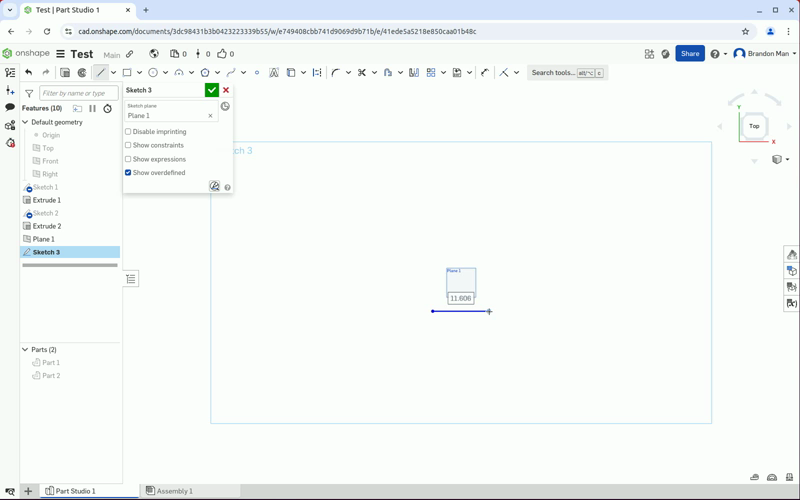
mouse_move(519, 311)
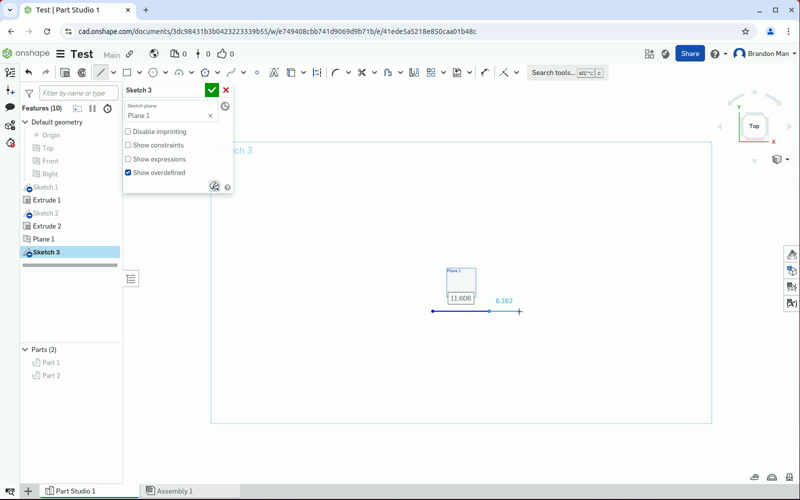
mouse_move(489, 254)
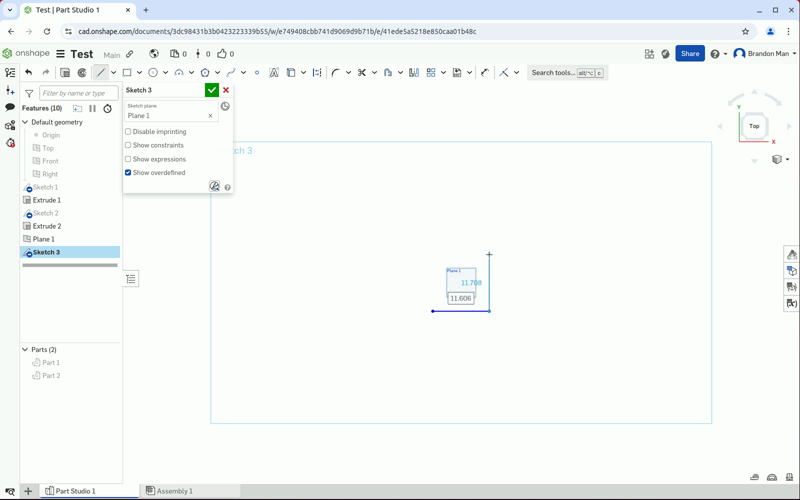
click(489, 254)
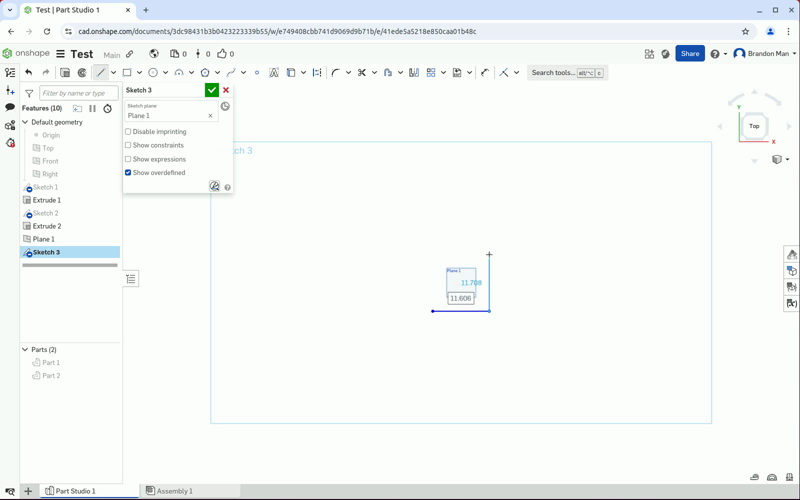
key_up(shift)
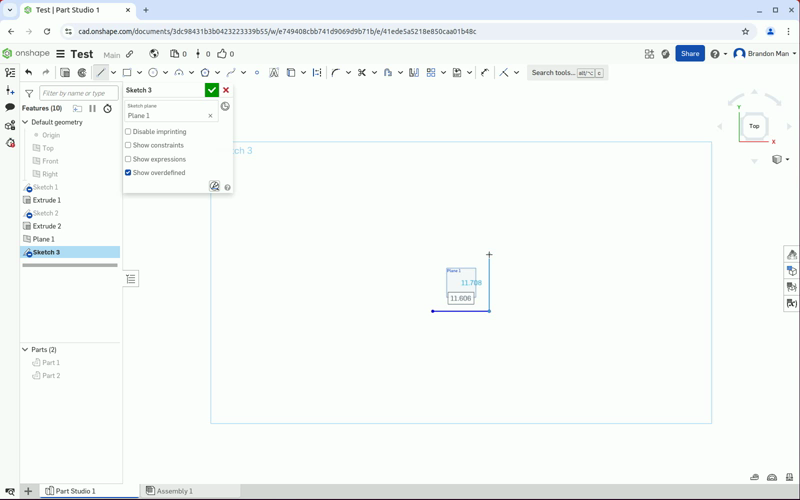
key_down(shift)
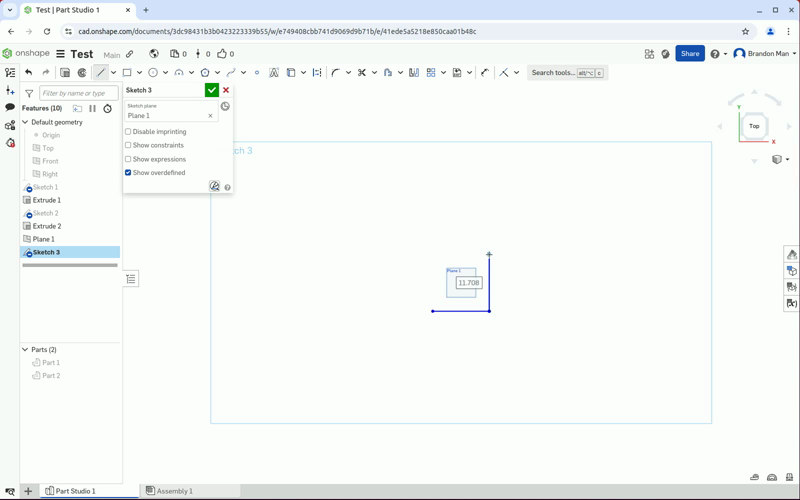
mouse_move(519, 254)
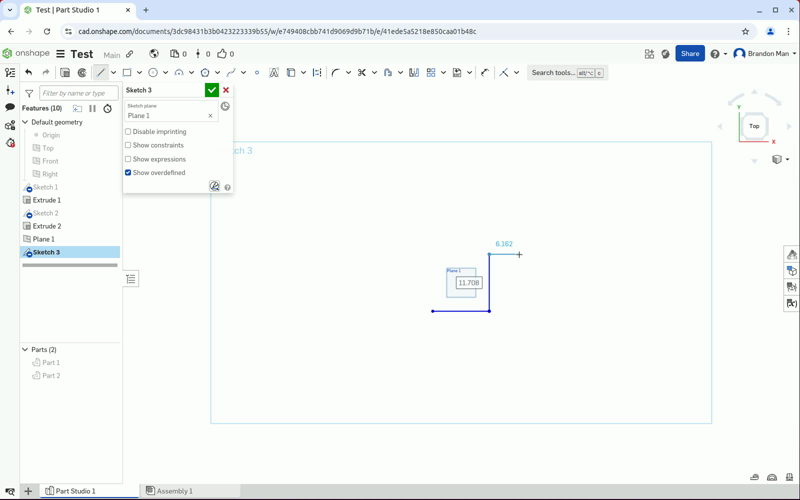
mouse_move(432, 254)
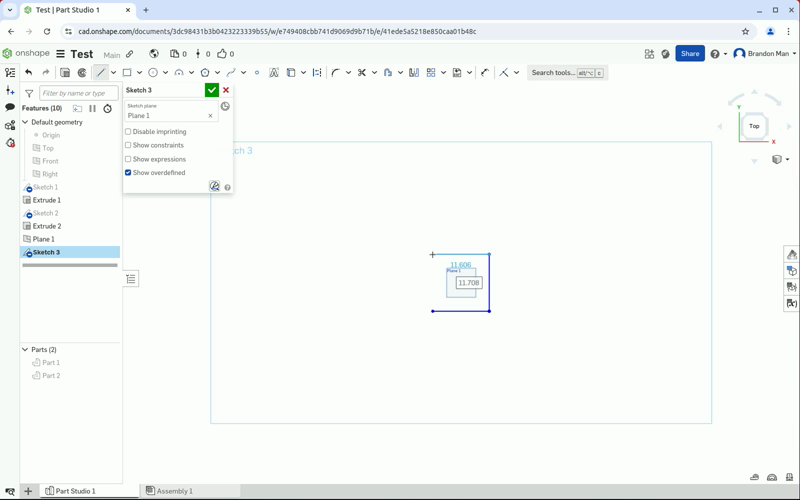
click(432, 254)
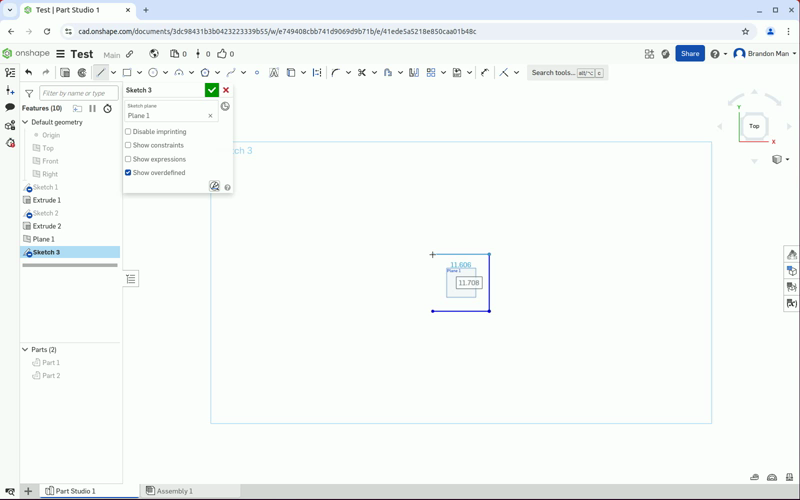
key_up(shift)
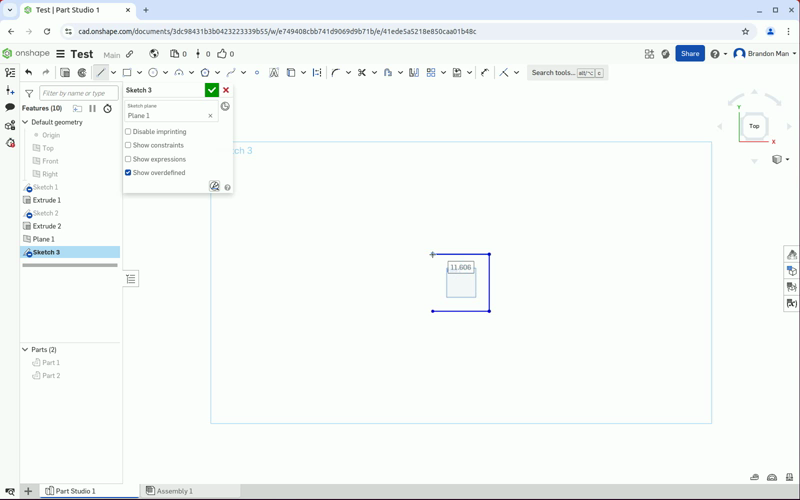
mouse_move(462, 254)
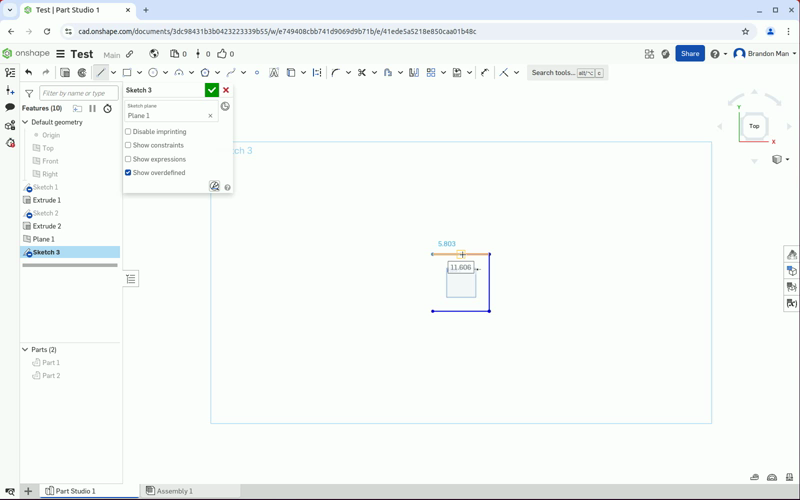
key_down(shift)
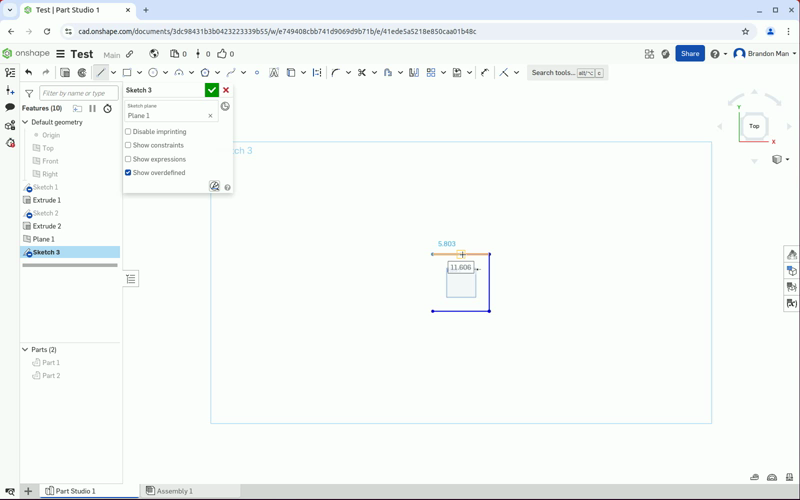
mouse_move(432, 311)
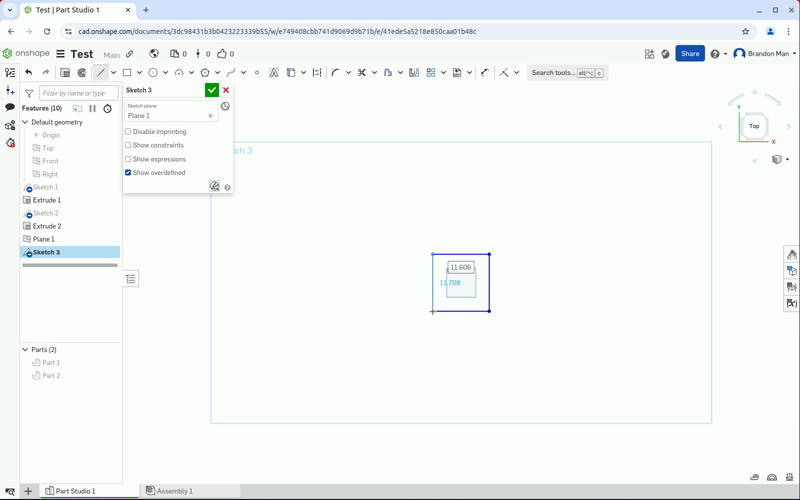
key_up(shift)
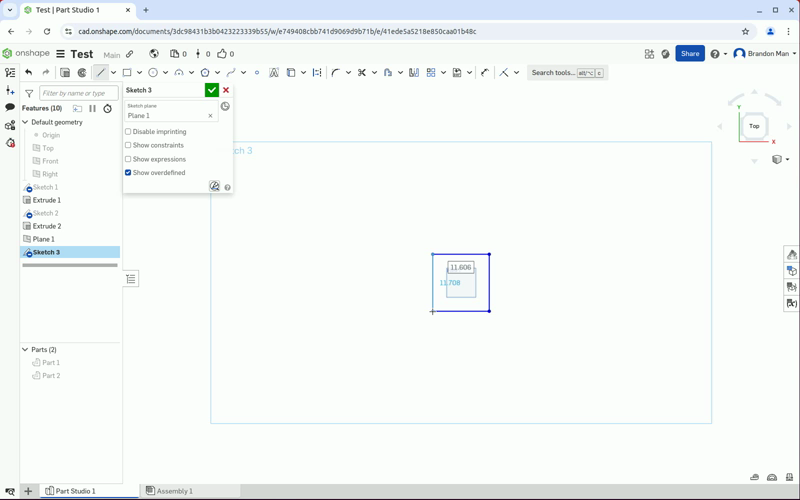
click(432, 311)
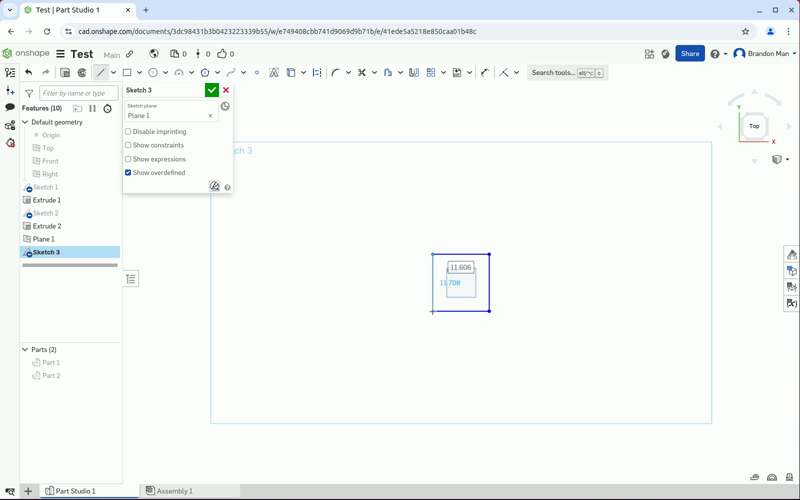
key(esc)
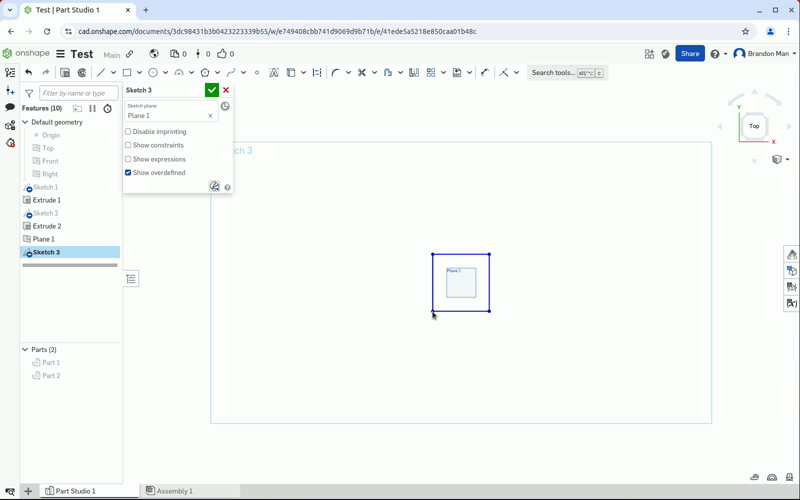
mouse_move(467, 297)
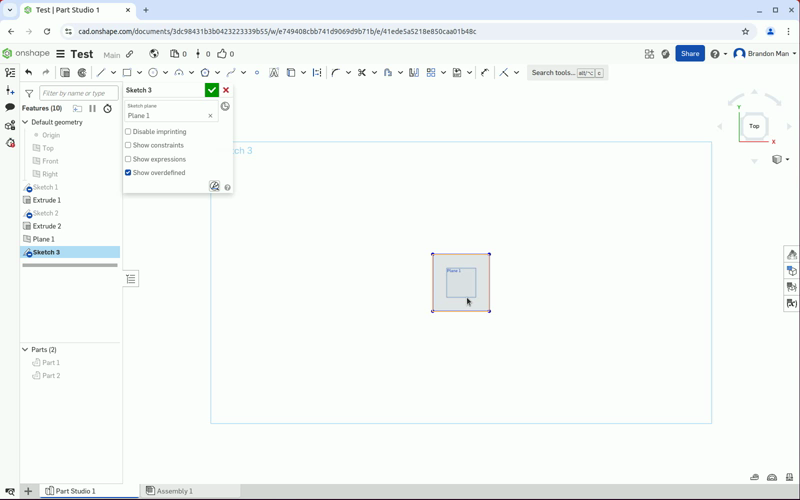
click(467, 297)
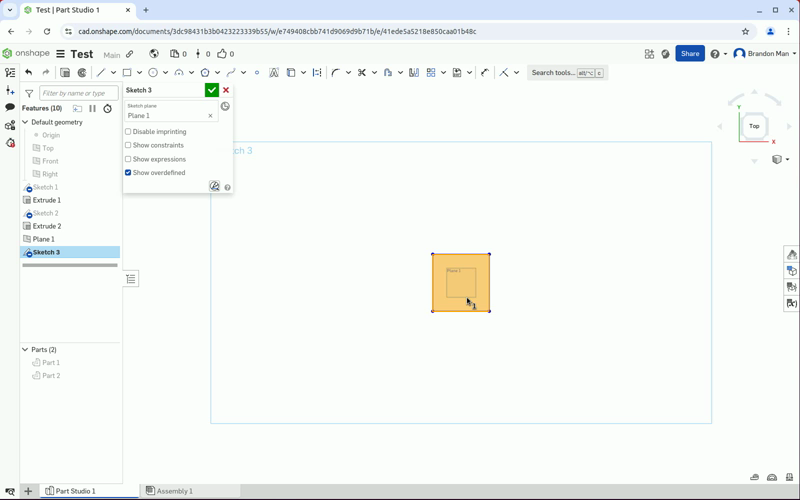
mouse_move(73, 352)
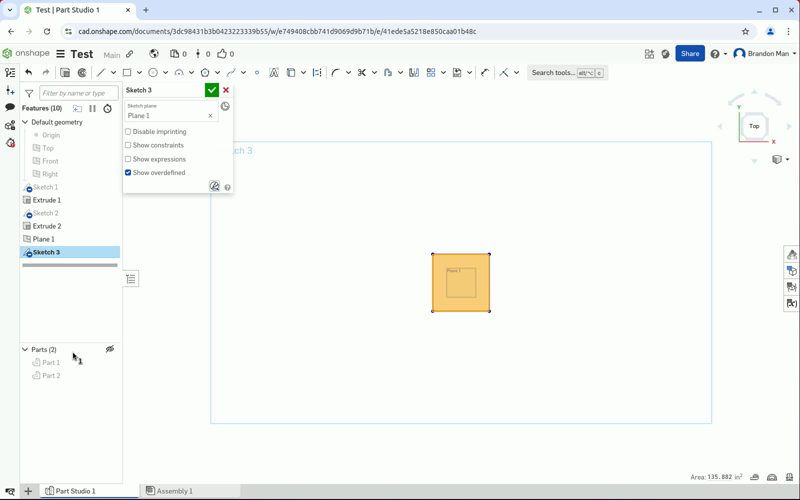
key(shift+y)
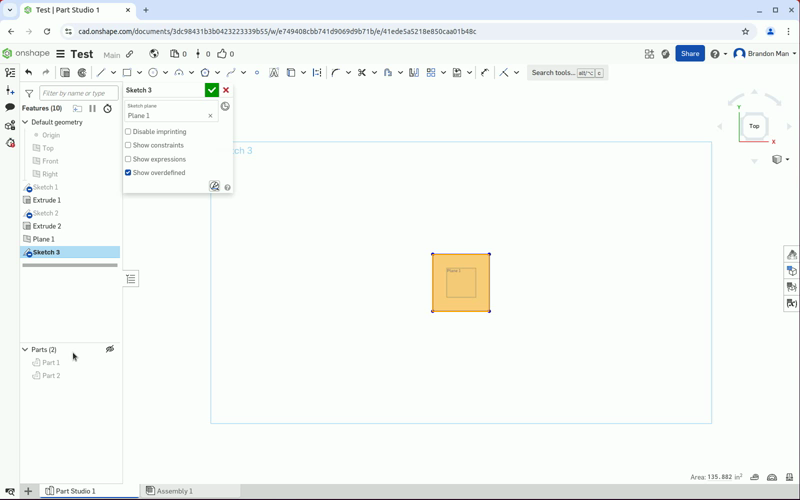
key(shift+e)
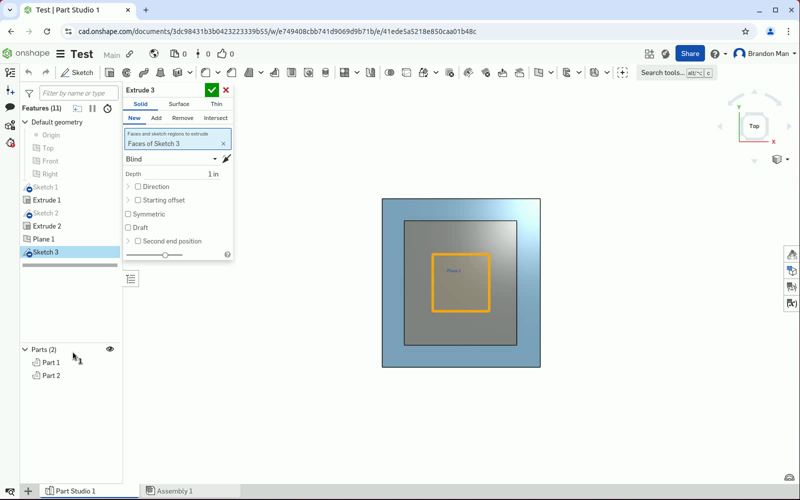
mouse_move(143, 106)
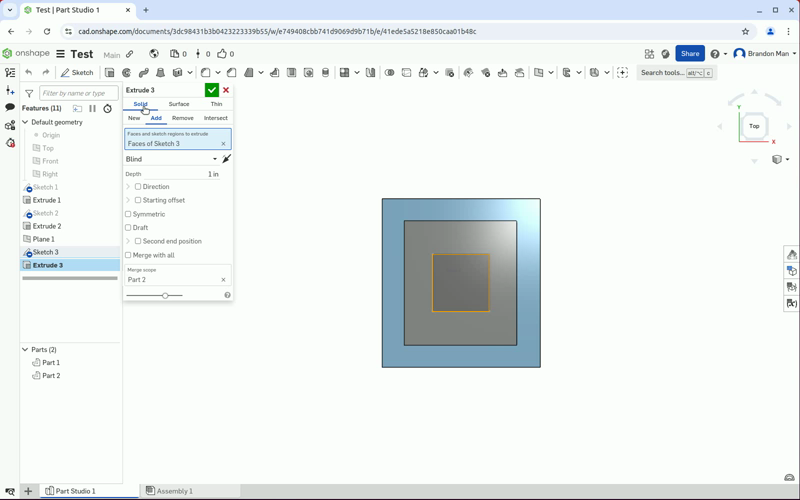
click(143, 106)
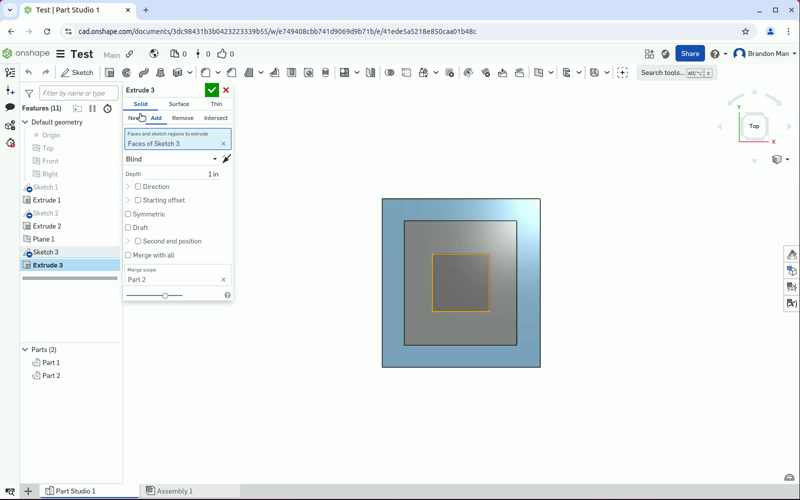
mouse_move(137, 120)
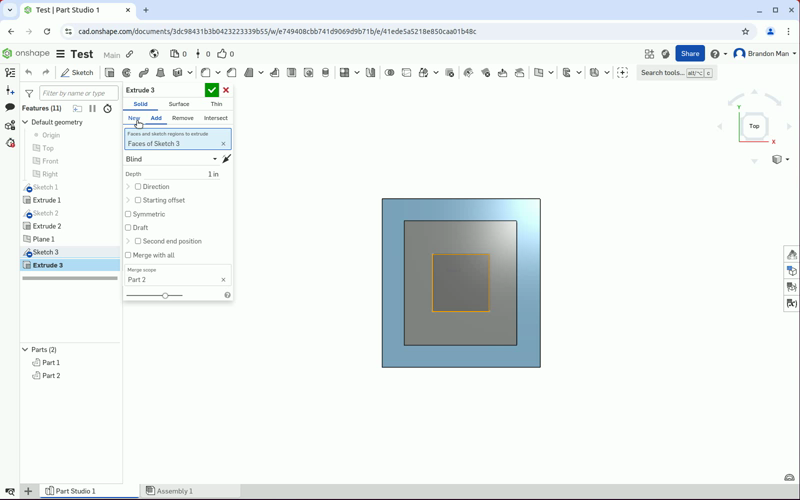
click(137, 120)
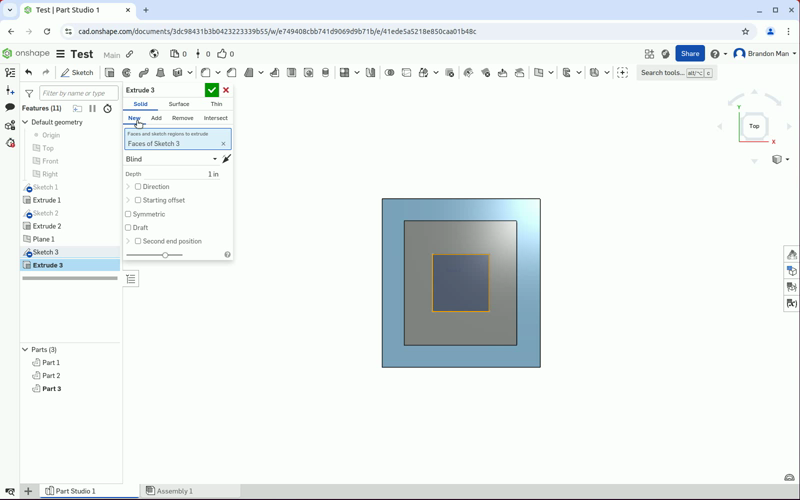
key(tab, 4)
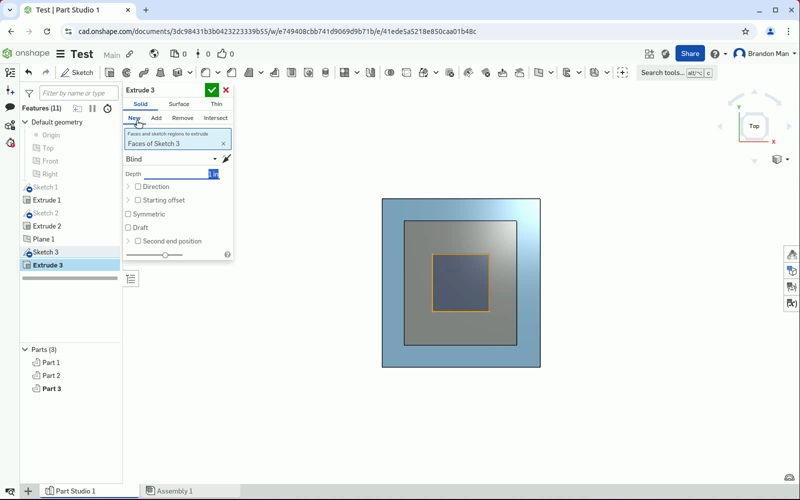
text(5.777)
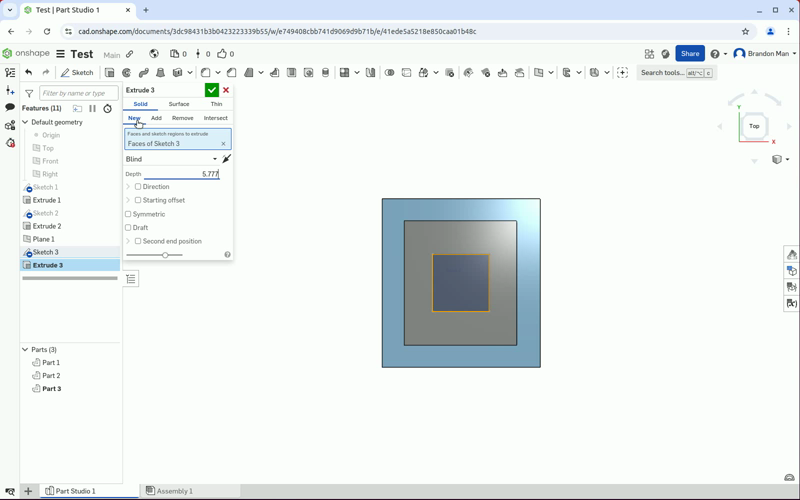
key(enter)
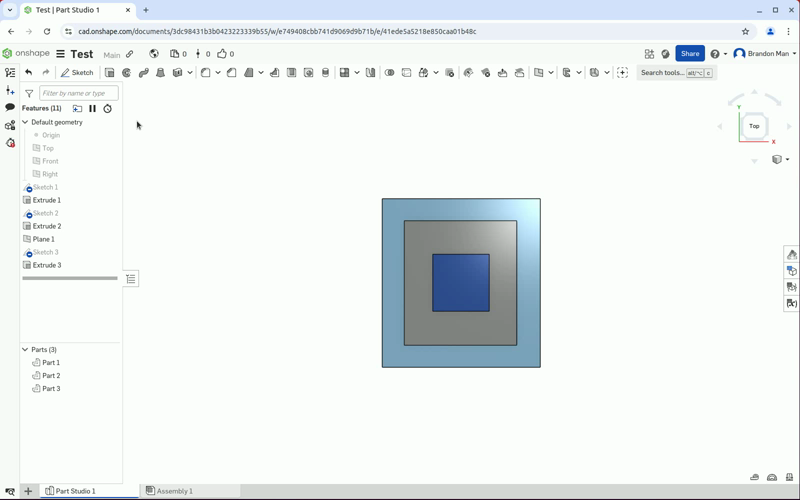
key(shift+h)
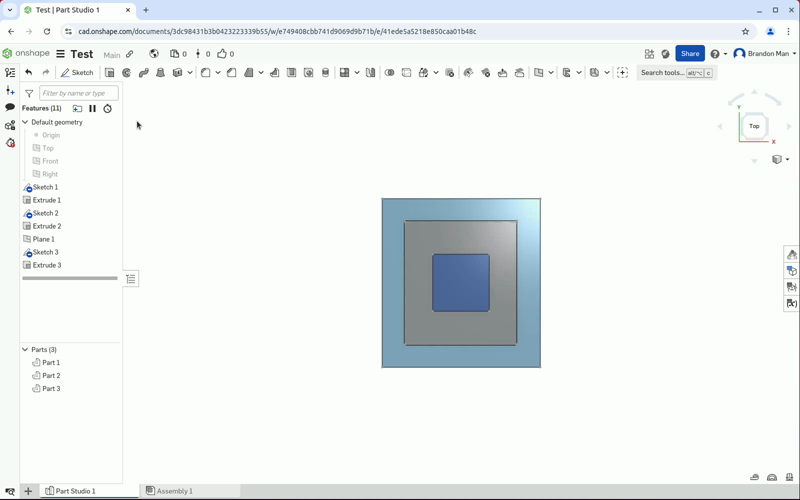
key(shift+h)
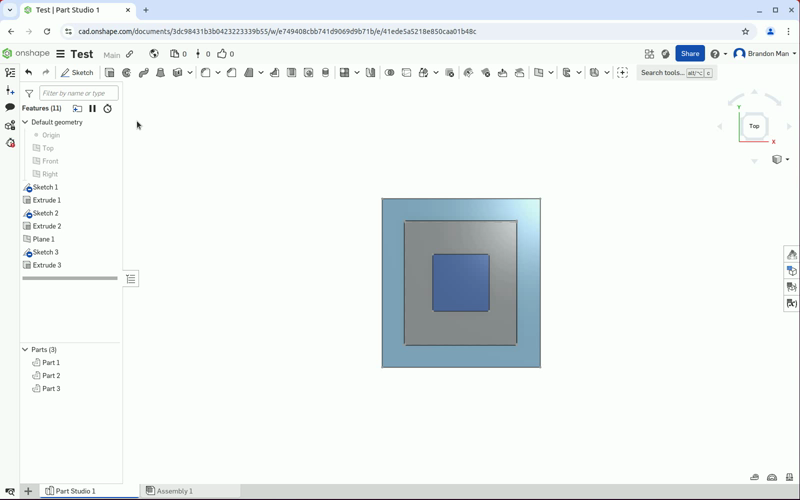
key(shift+7)
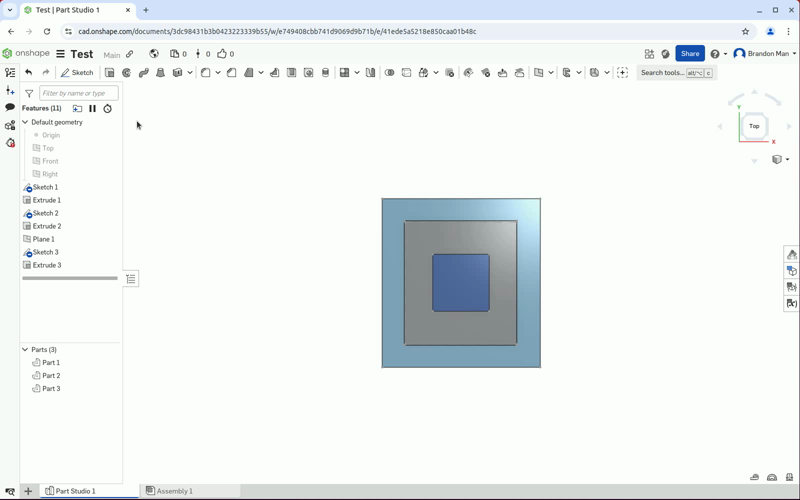
key(up, 3)
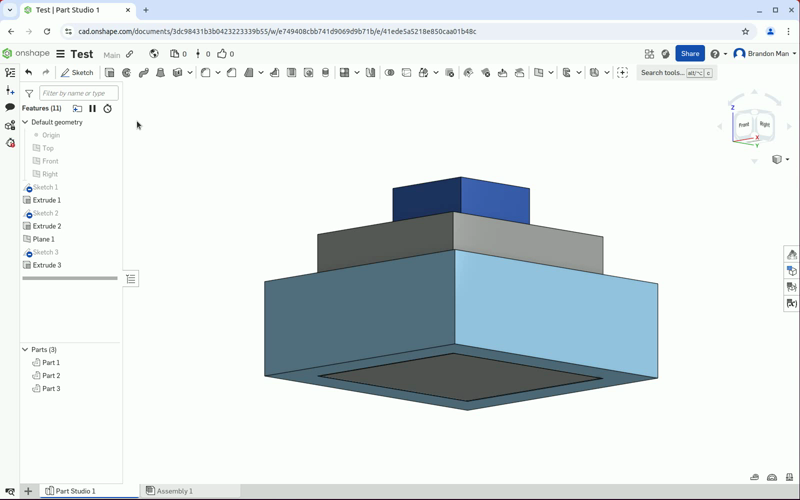
key(left, 3)
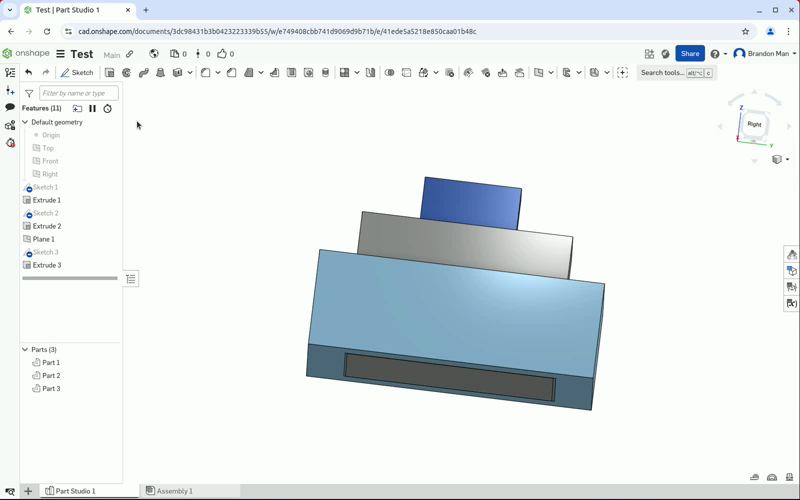
key(right, 3)
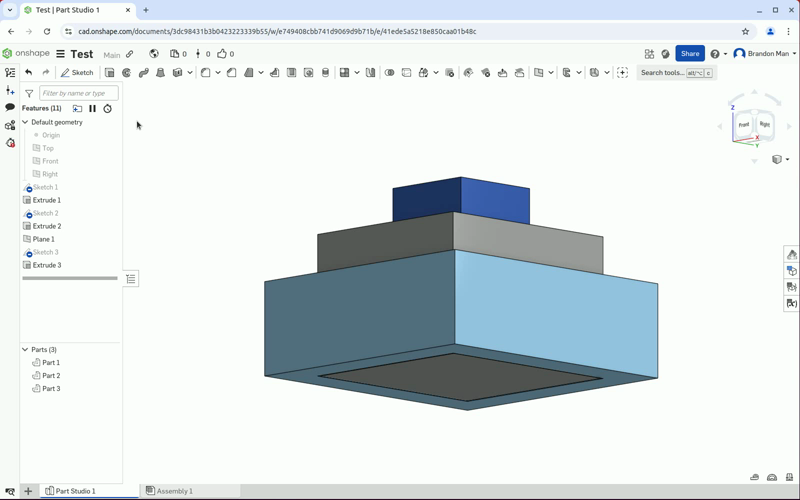
key(down, 3)
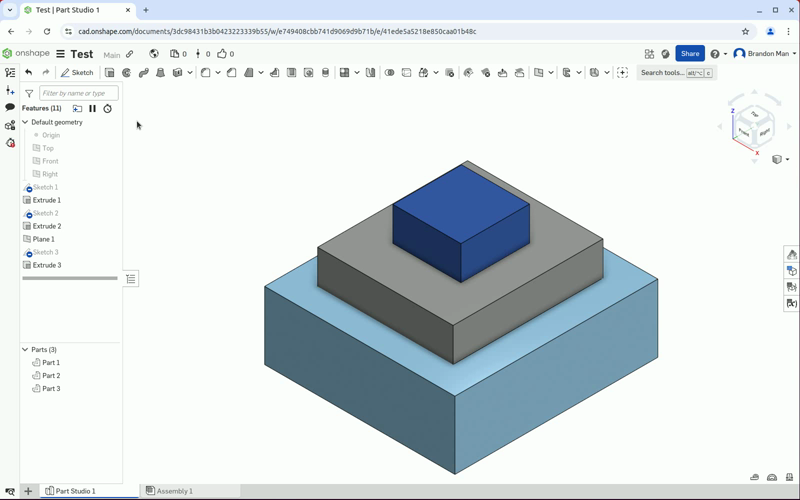
mouse_move(73, 189)
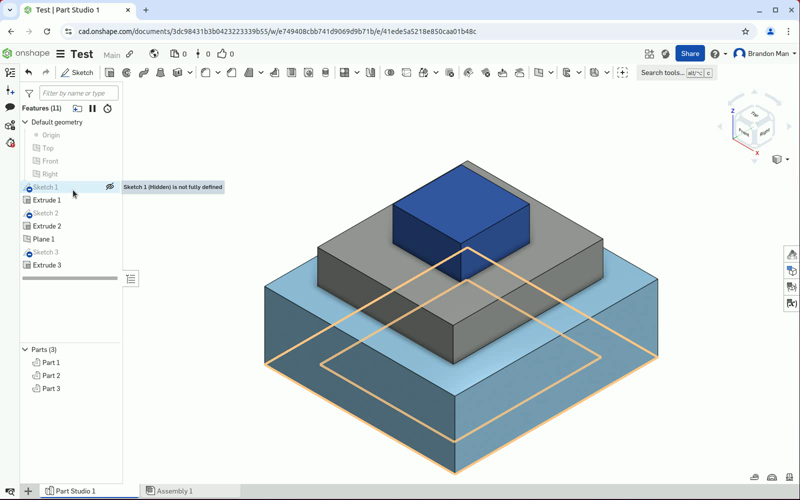
click(73, 189)